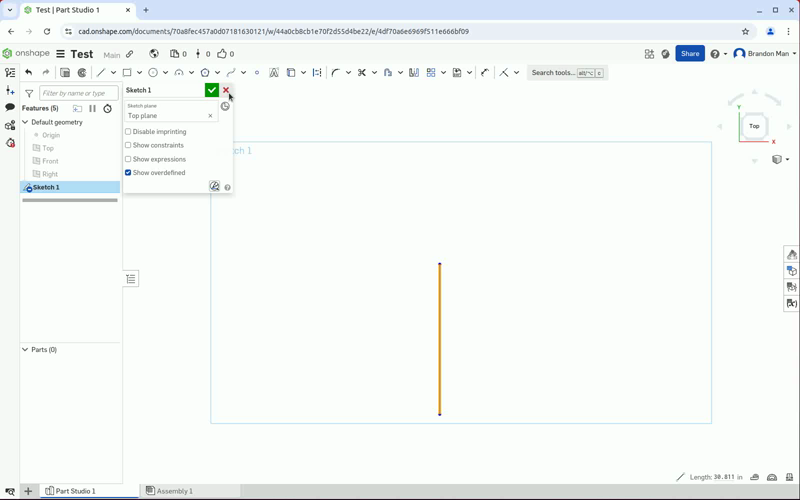
key(shift+h)
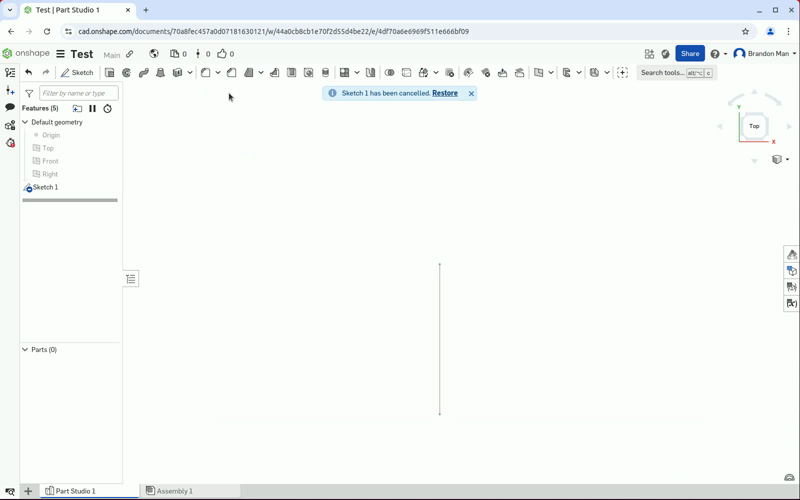
key(shift+s)
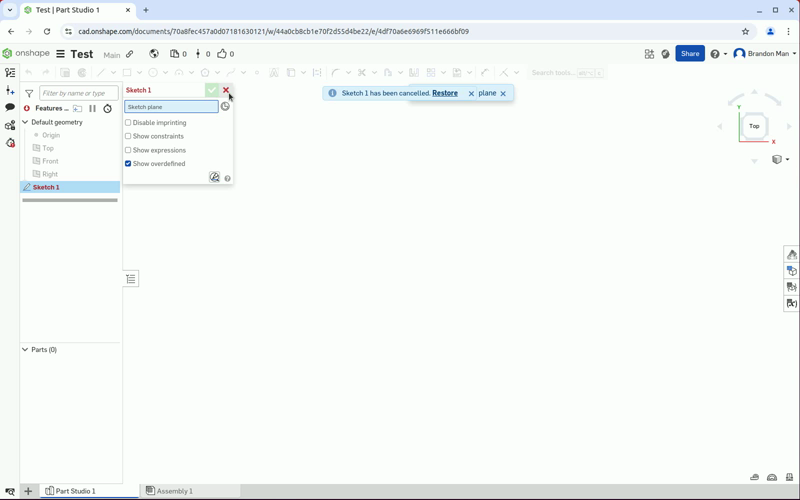
mouse_move(73, 150)
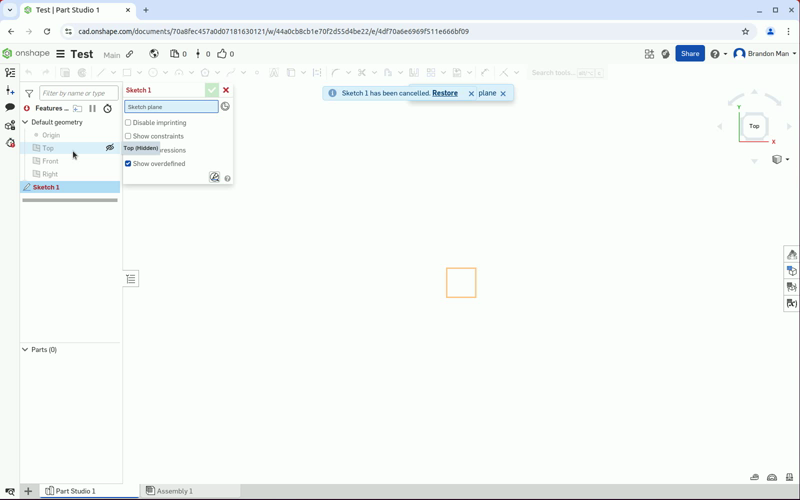
click(73, 150)
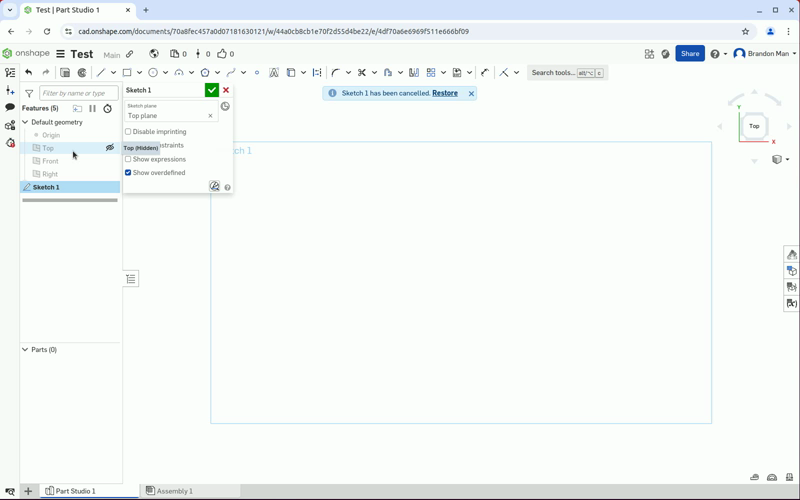
mouse_move(73, 352)
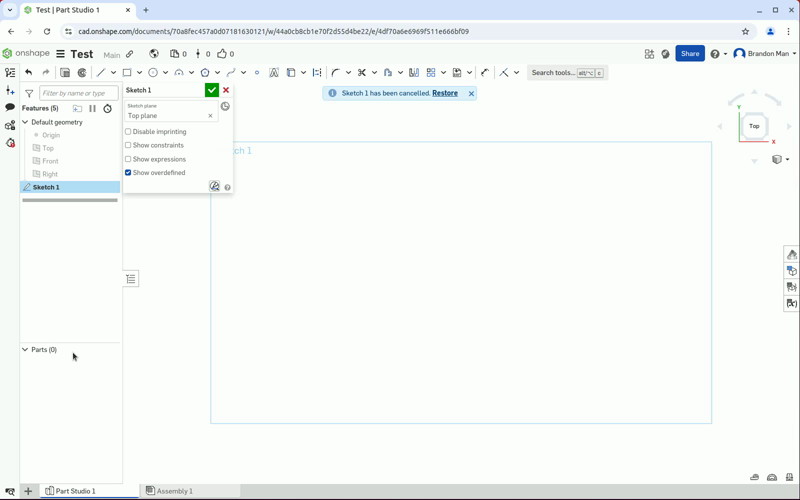
key(y)
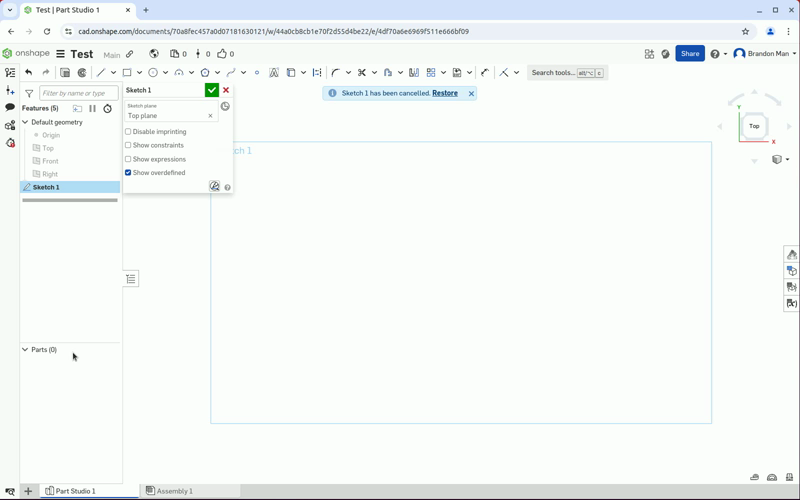
key(l)
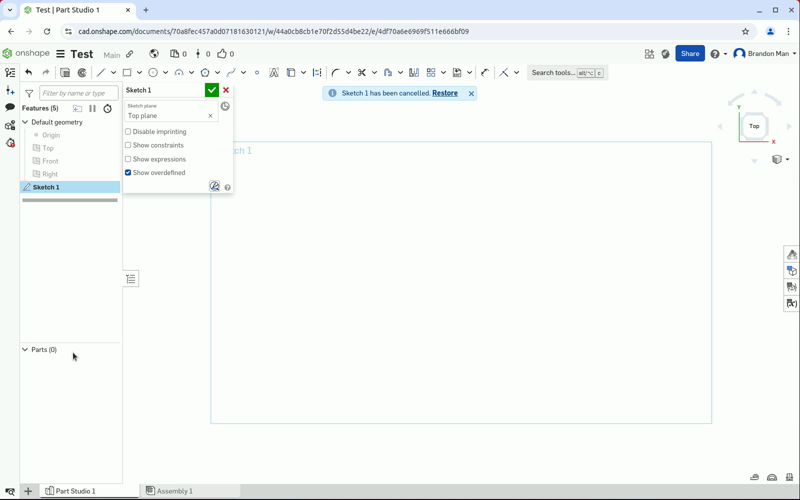
key_down(shift)
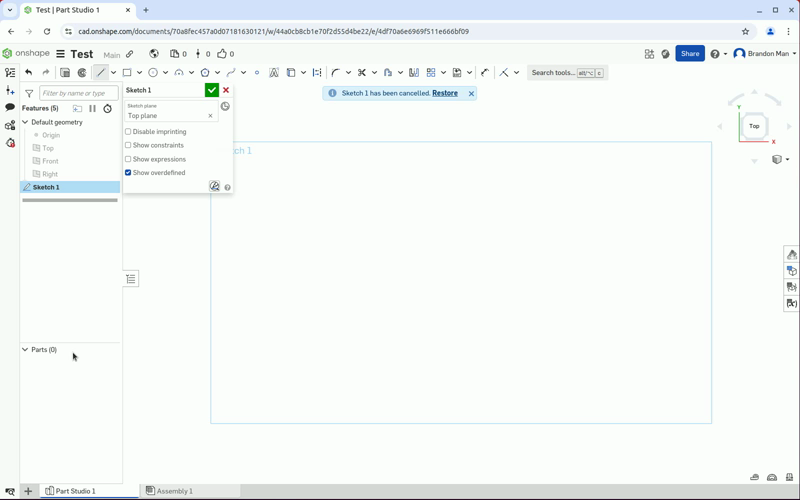
mouse_move(460, 282)
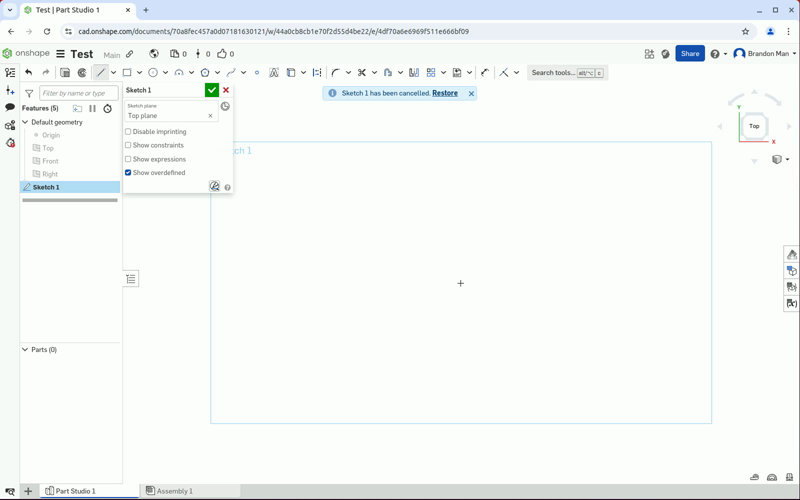
click(460, 282)
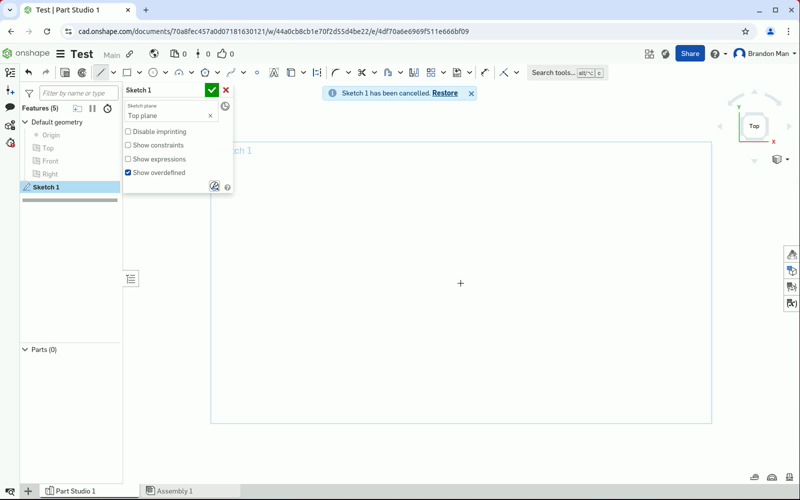
key_up(shift)
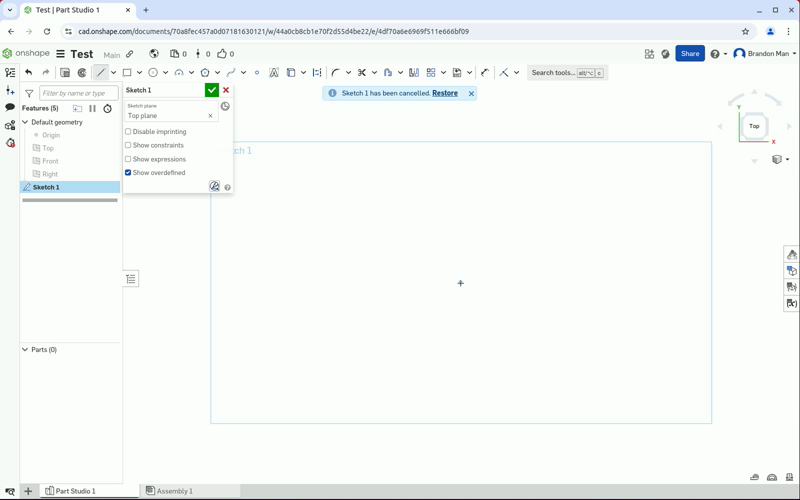
key_down(shift)
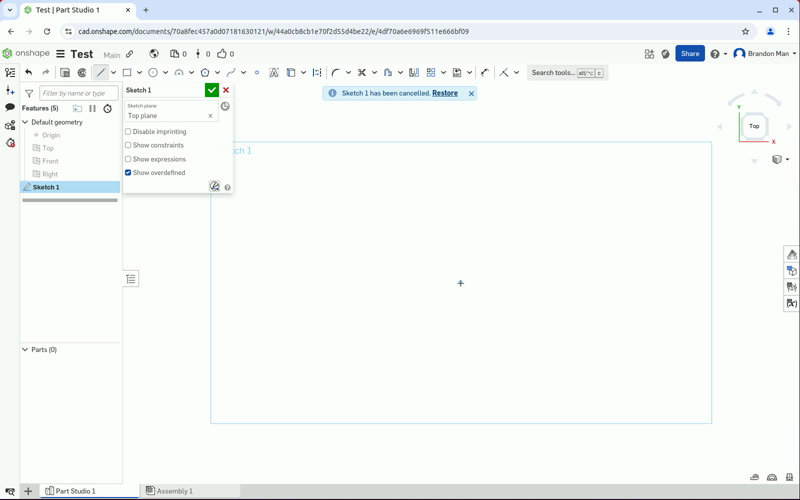
mouse_move(490, 282)
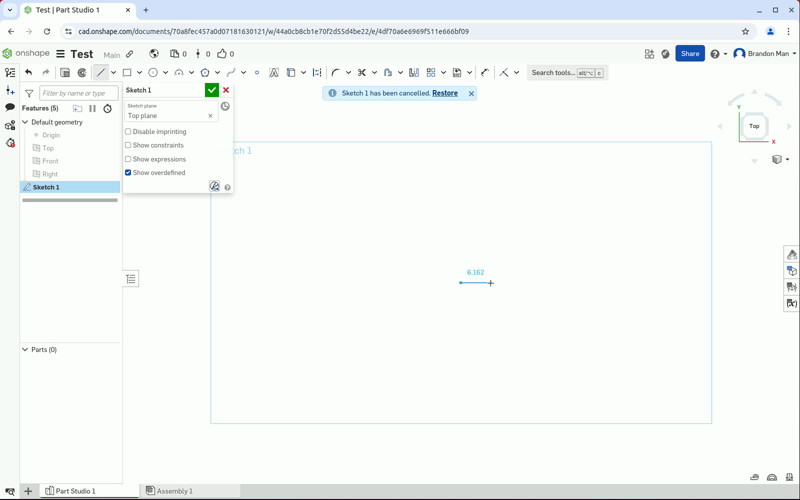
mouse_move(460, 257)
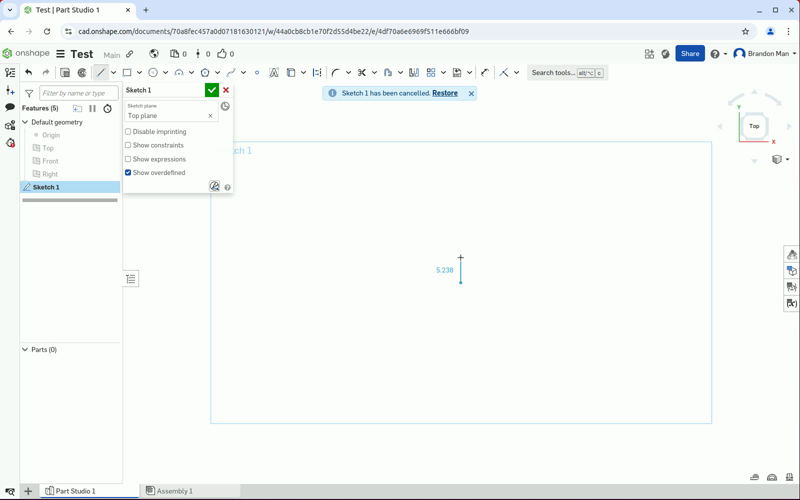
click(460, 257)
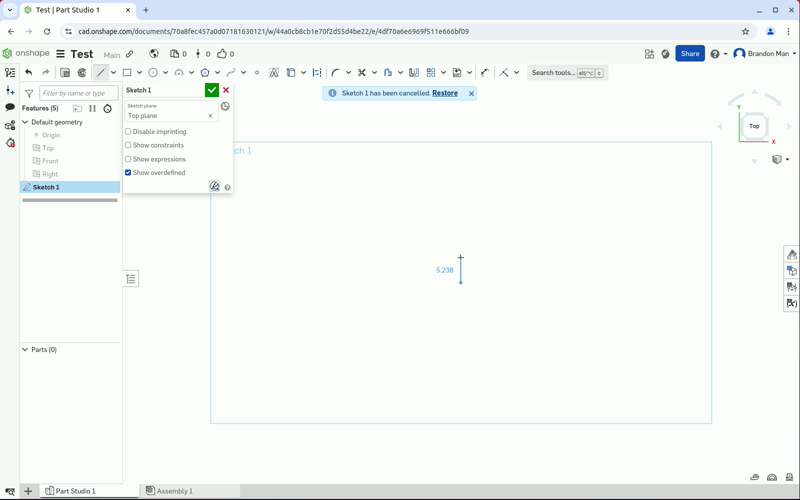
key_up(shift)
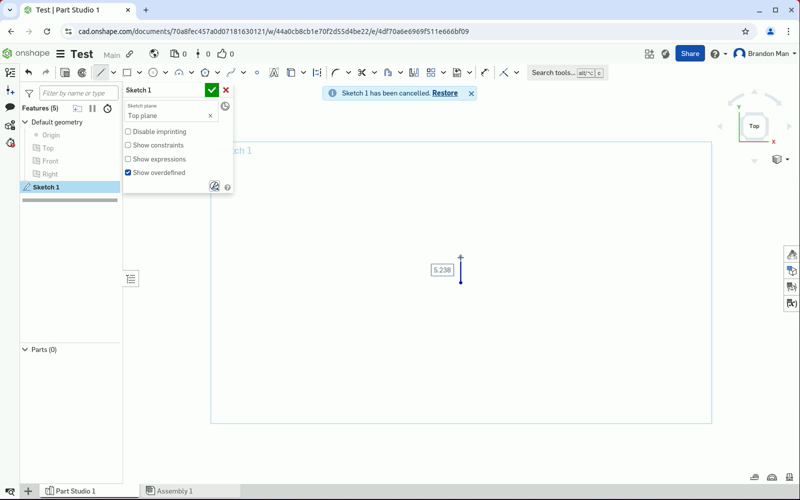
key(esc)
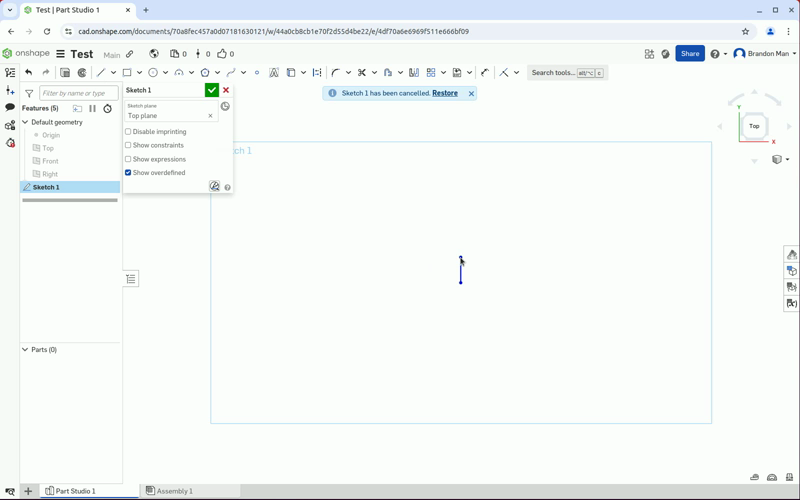
key(a)
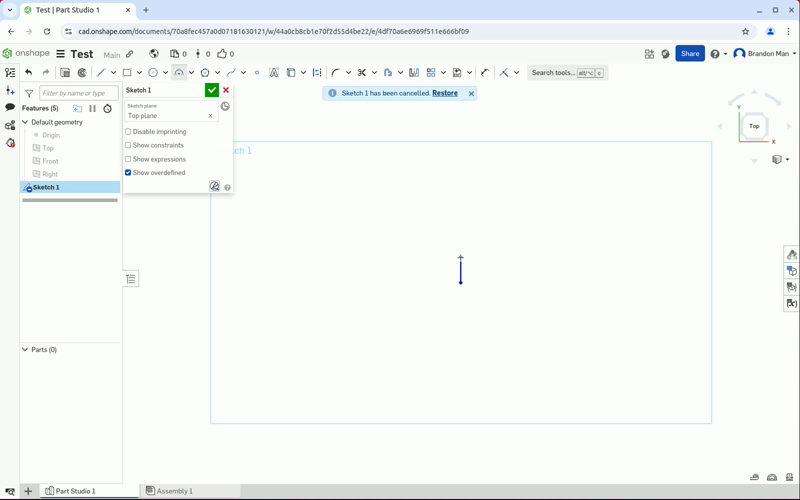
mouse_move(460, 257)
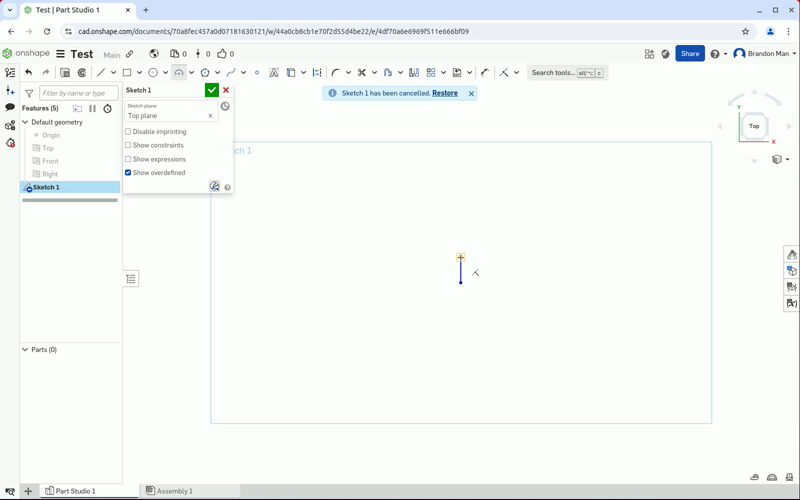
click(460, 257)
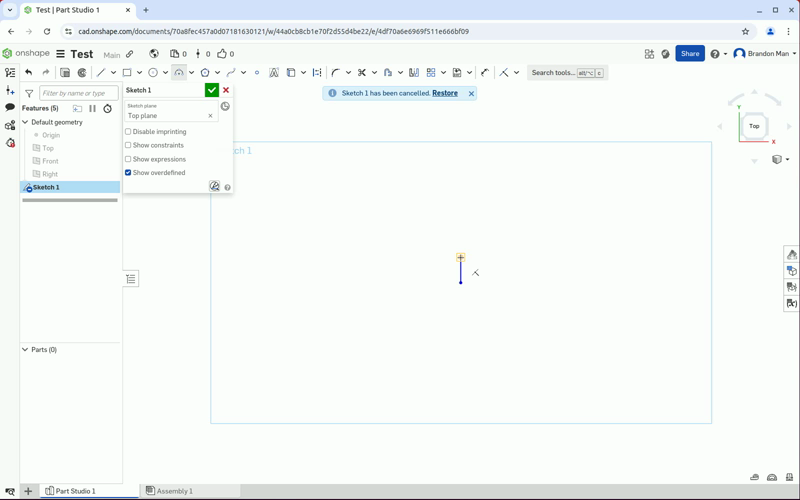
mouse_move(460, 282)
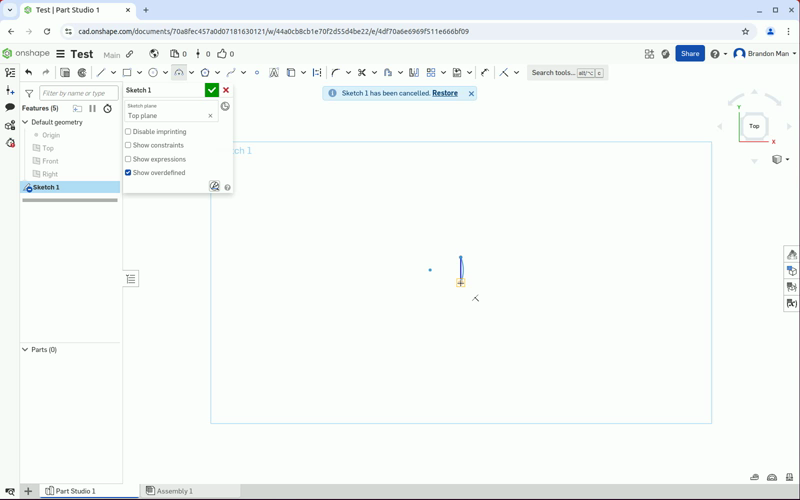
click(460, 282)
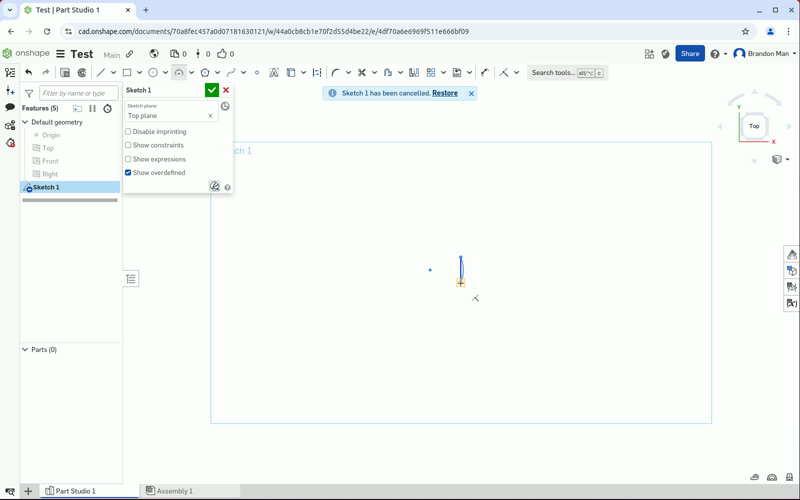
key_down(shift)
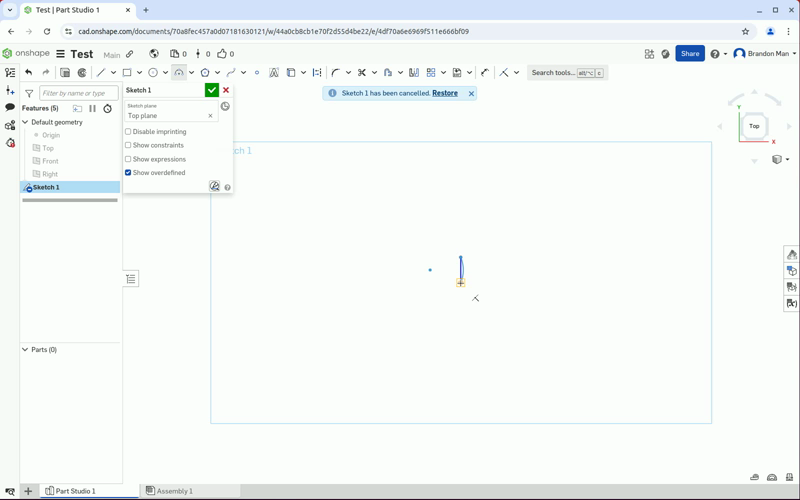
mouse_move(447, 270)
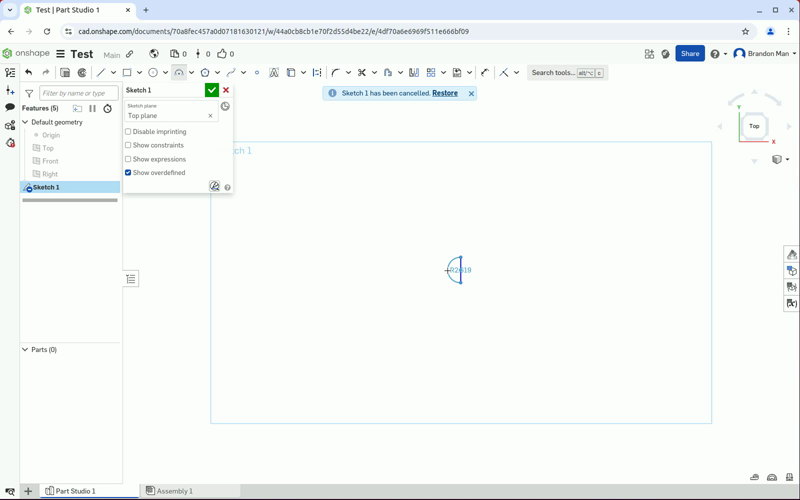
click(447, 270)
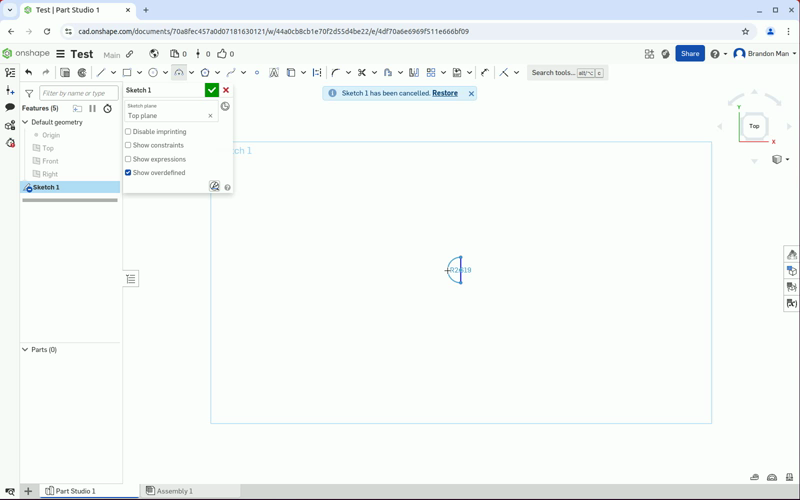
key_up(shift)
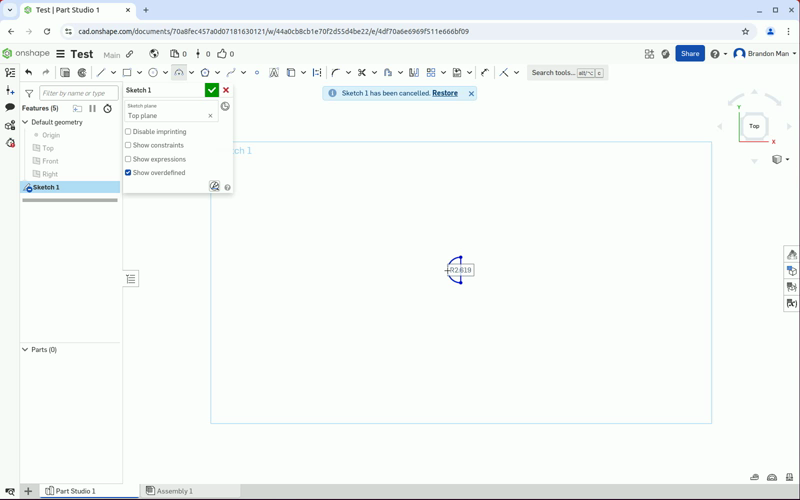
key(esc)
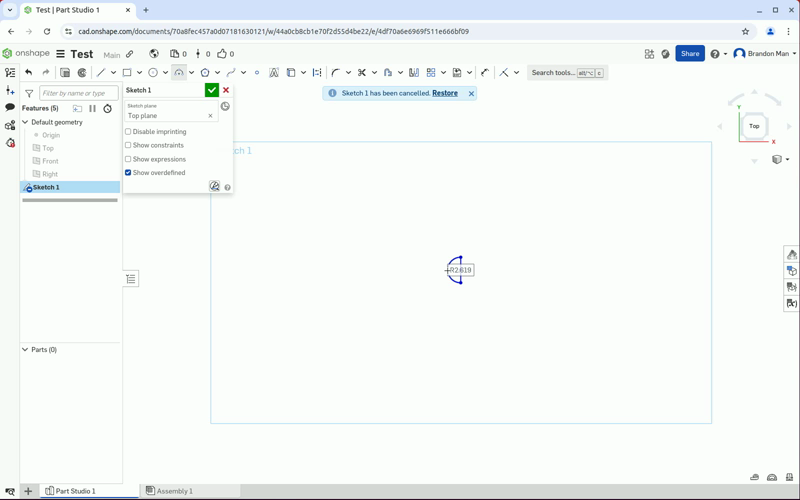
mouse_move(454, 260)
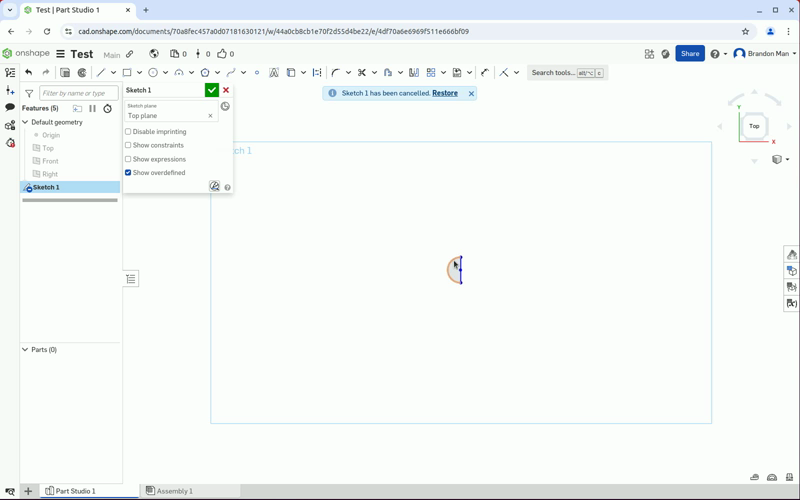
scroll(6)
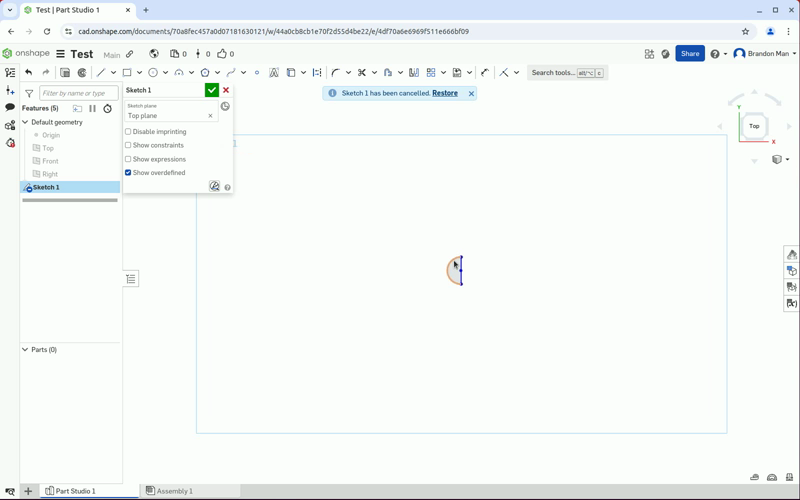
scroll(6)
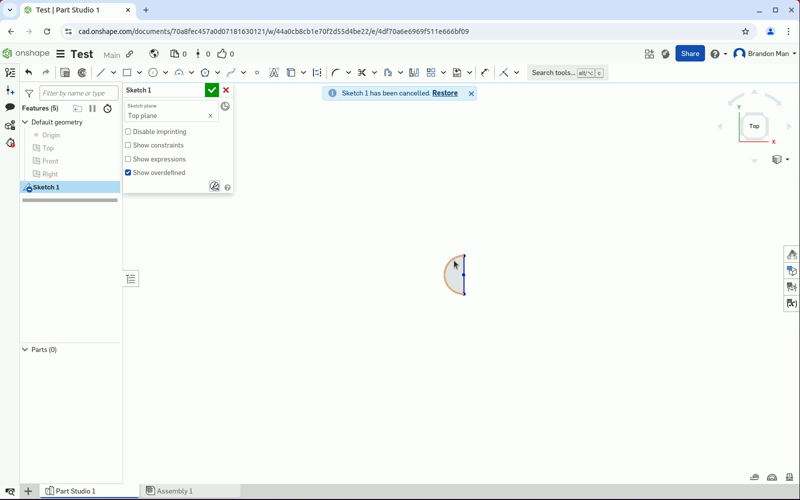
scroll(6)
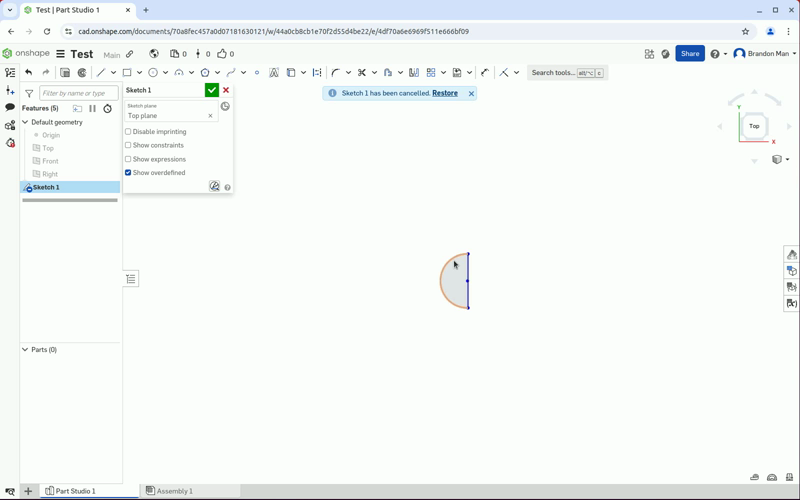
scroll(6)
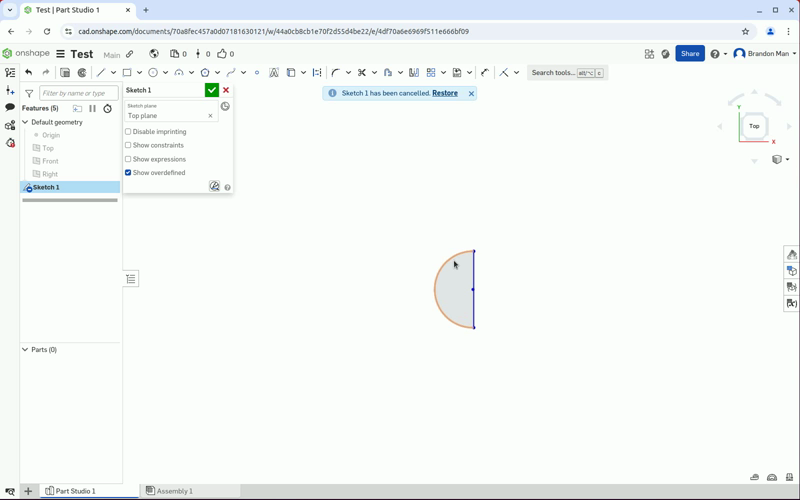
scroll(6)
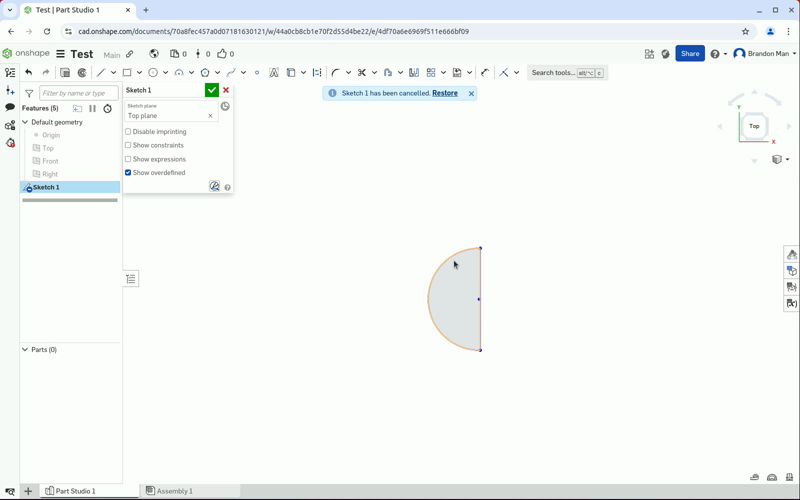
scroll(6)
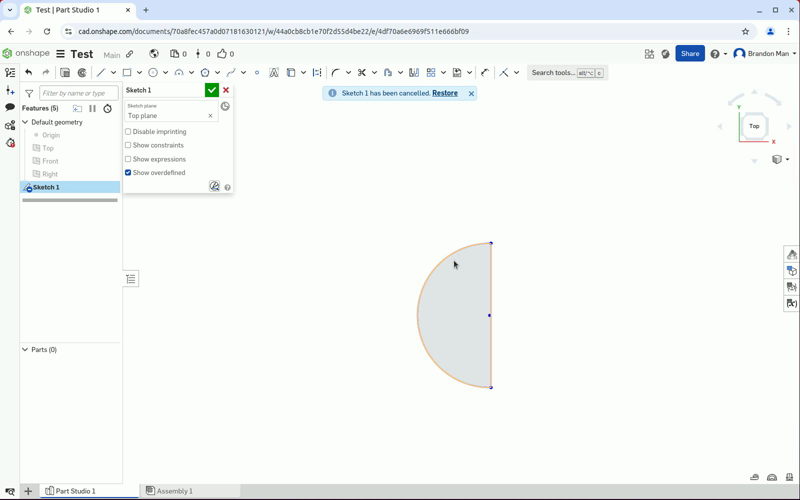
scroll(6)
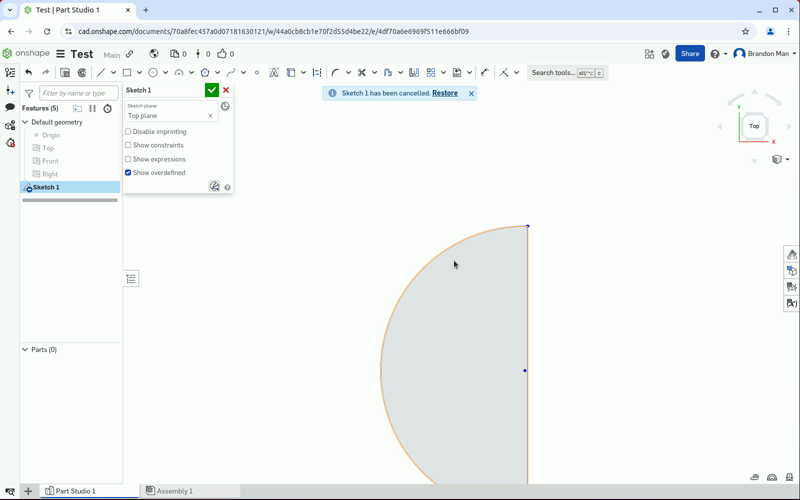
click(454, 260)
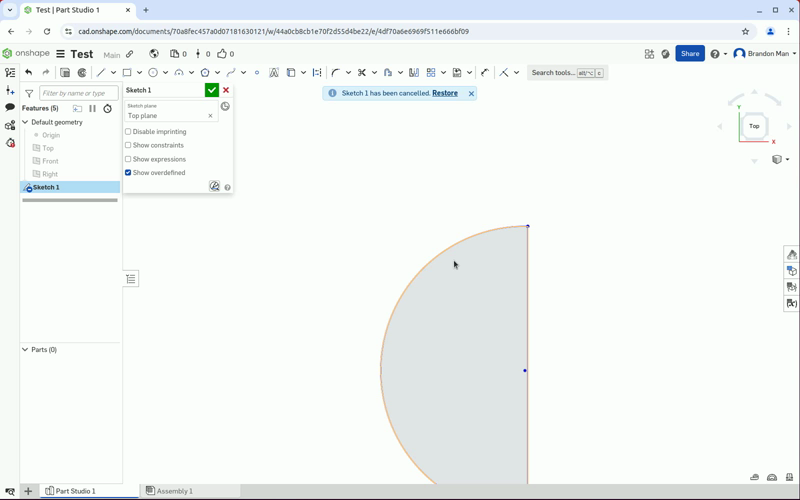
scroll(-6)
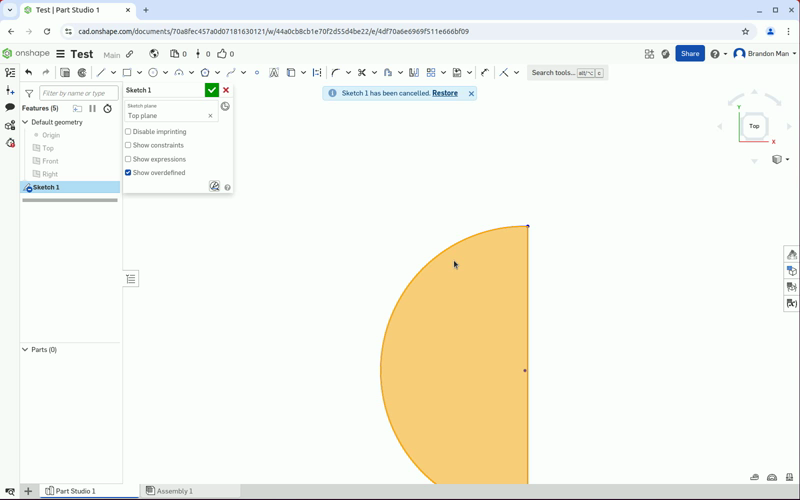
scroll(-6)
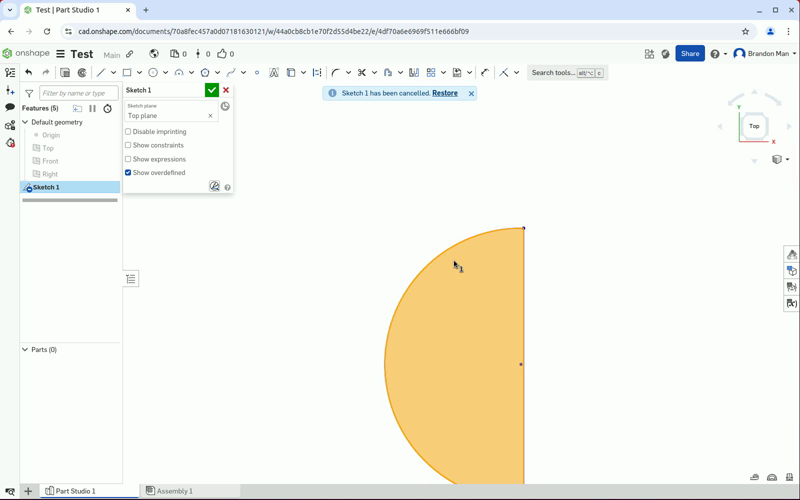
scroll(-6)
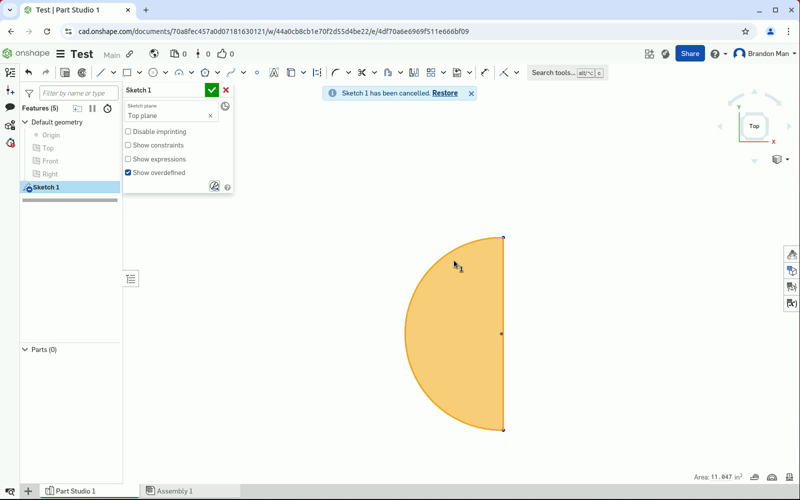
scroll(-6)
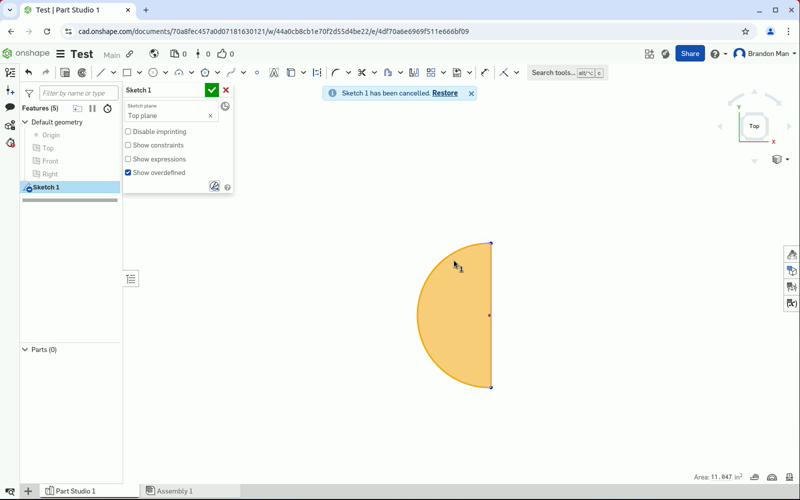
scroll(-6)
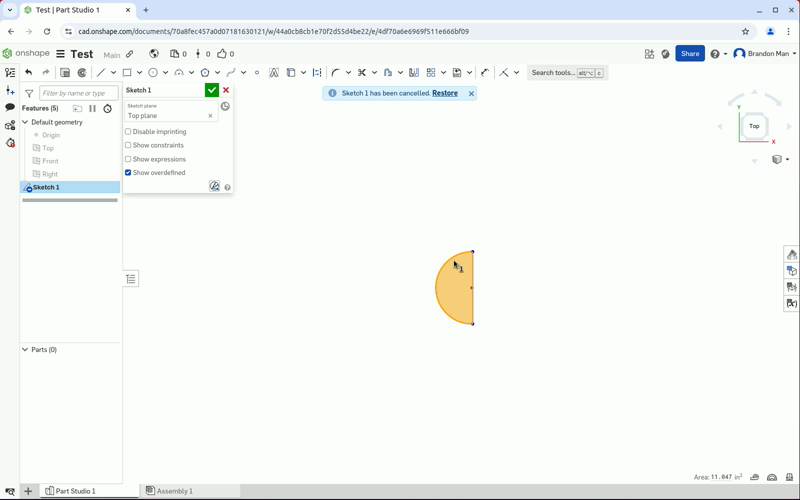
scroll(-6)
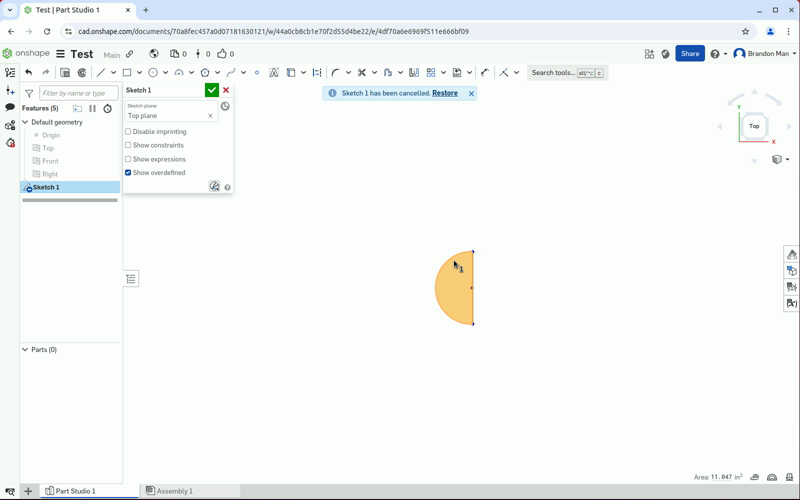
scroll(-6)
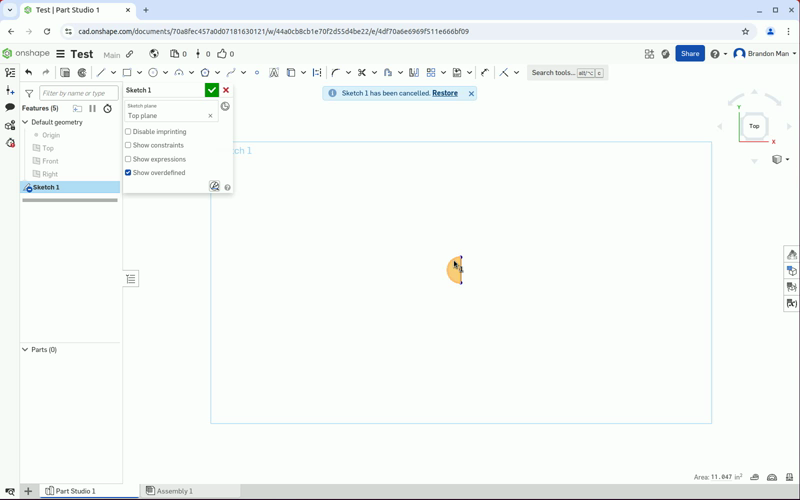
mouse_move(73, 352)
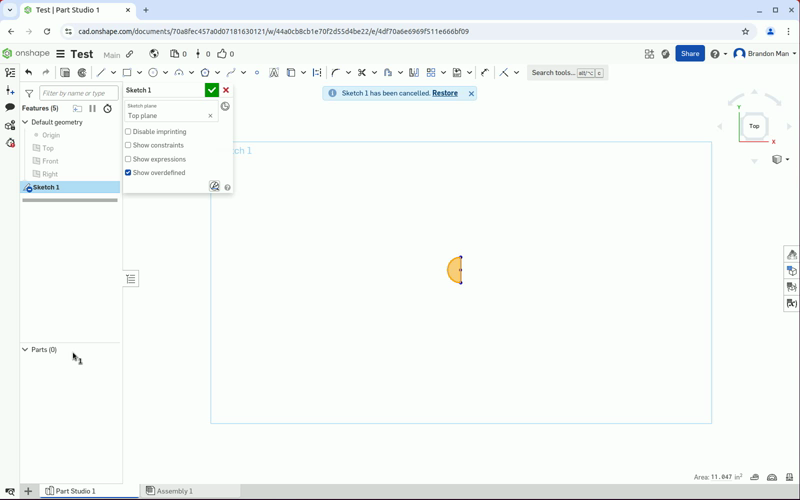
key(shift+y)
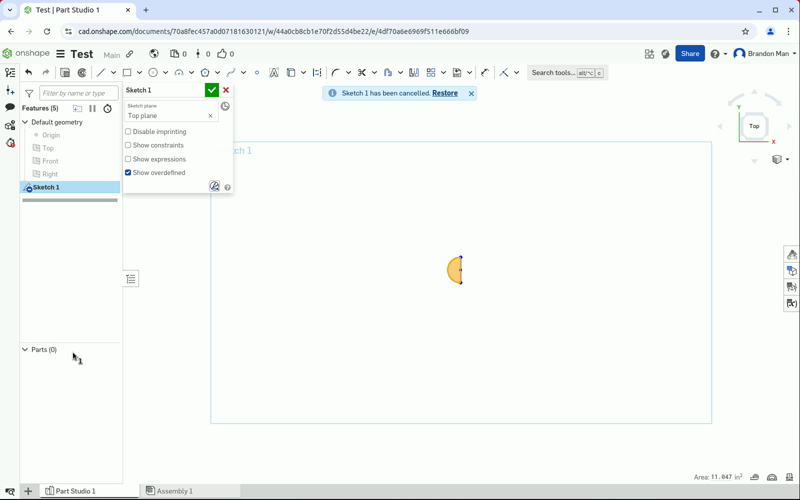
key(shift+e)
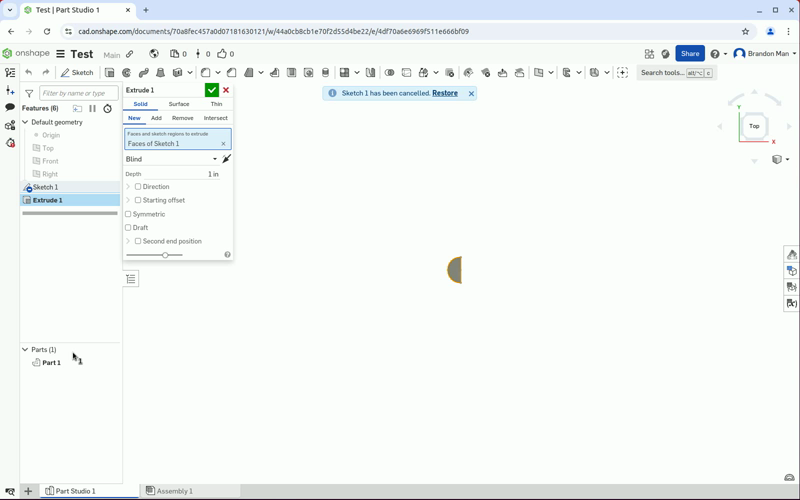
mouse_move(143, 106)
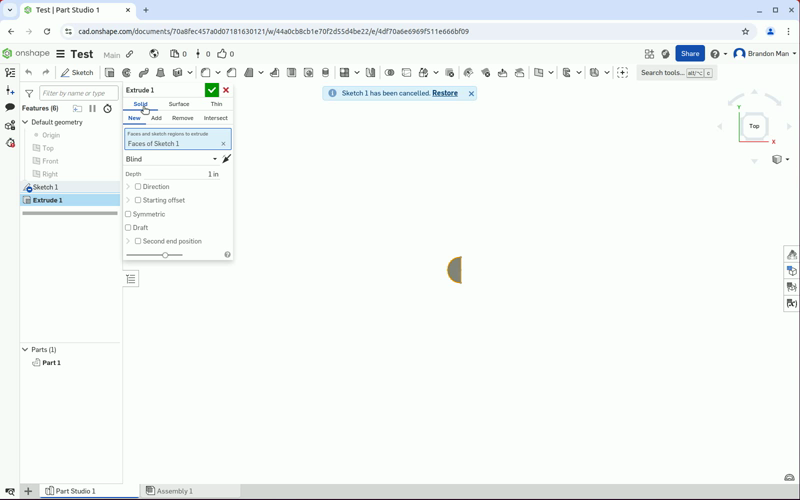
click(143, 106)
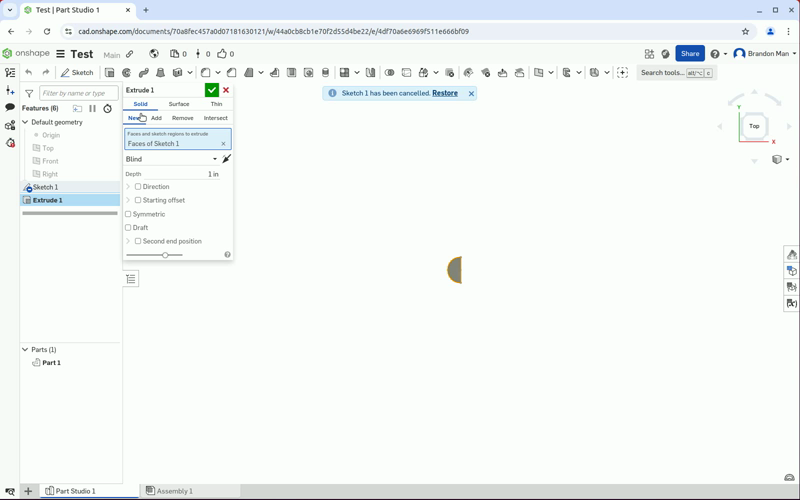
mouse_move(137, 120)
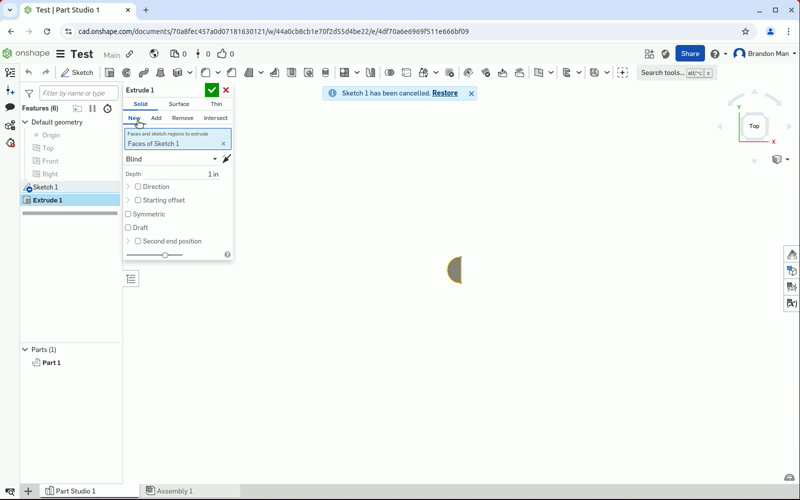
click(137, 120)
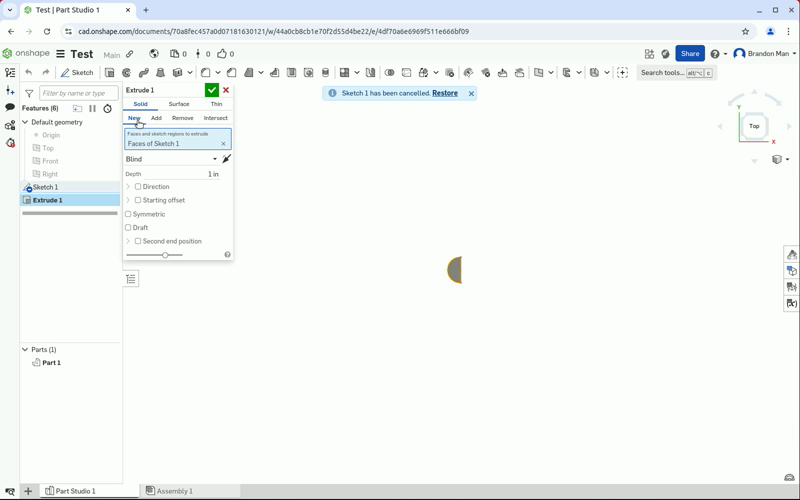
key(tab, 4)
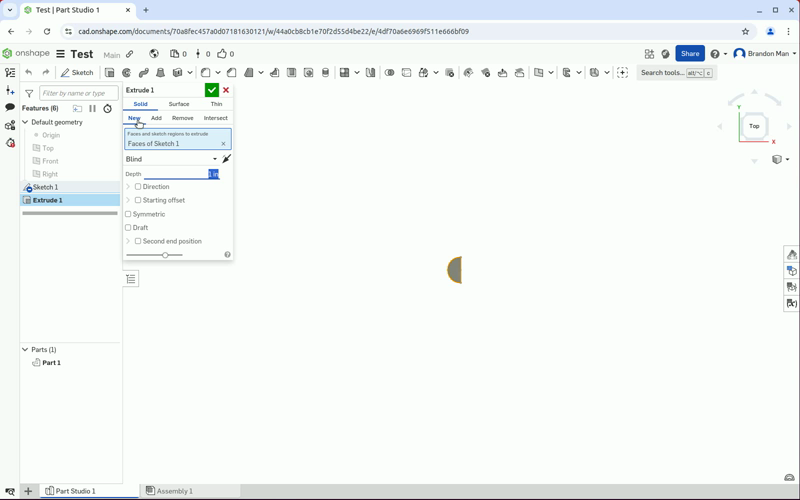
text(2.648)
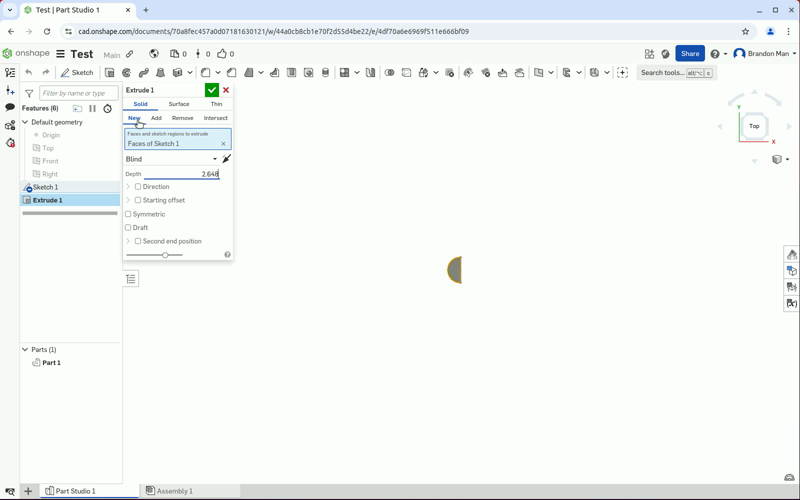
key(enter)
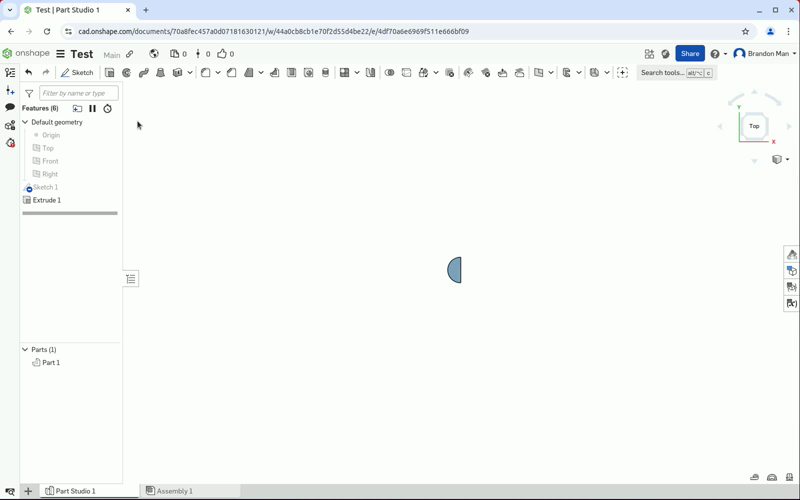
key(shift+h)
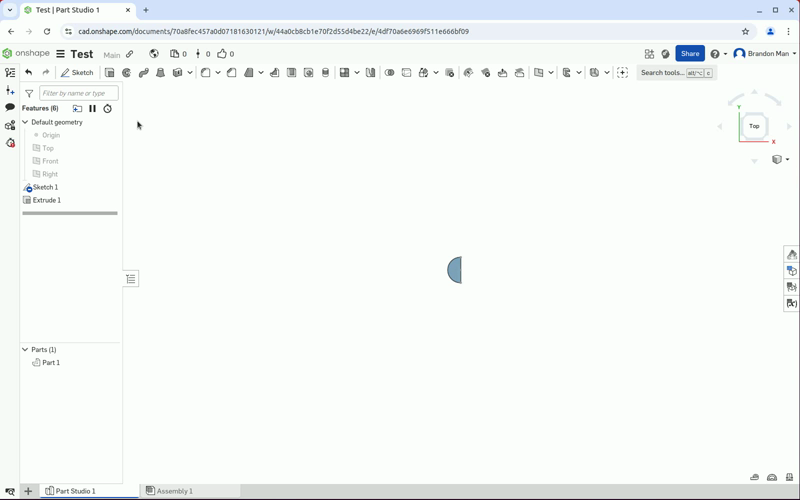
key(shift+h)
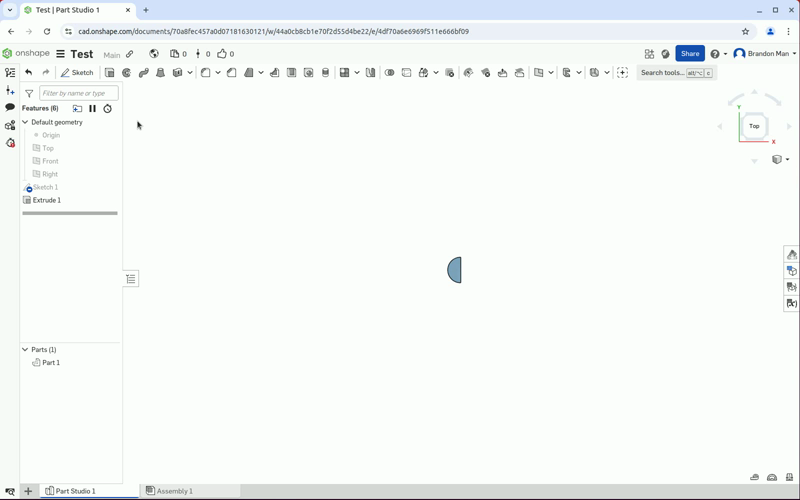
mouse_move(73, 189)
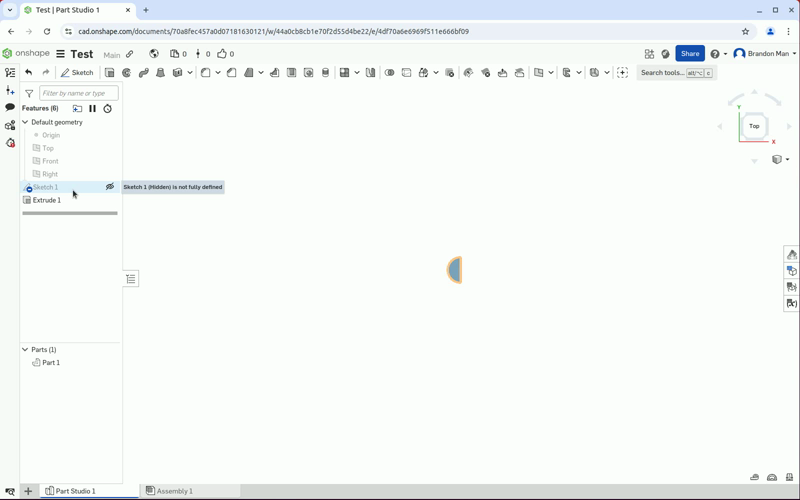
click(73, 189)
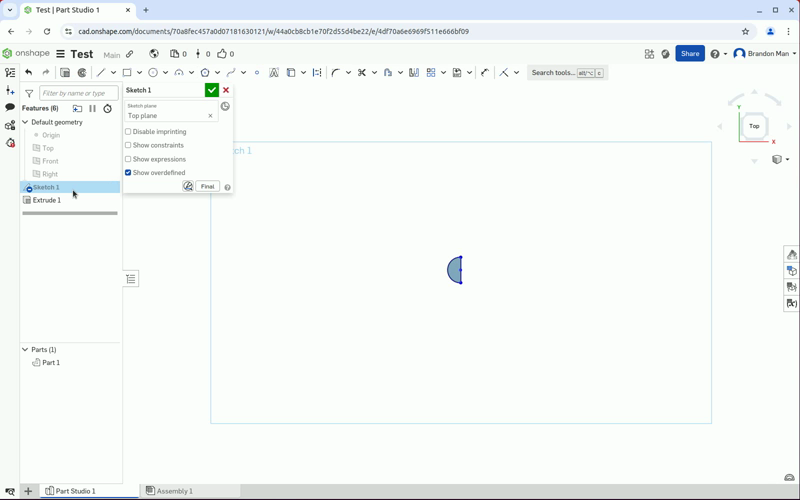
mouse_move(229, 92)
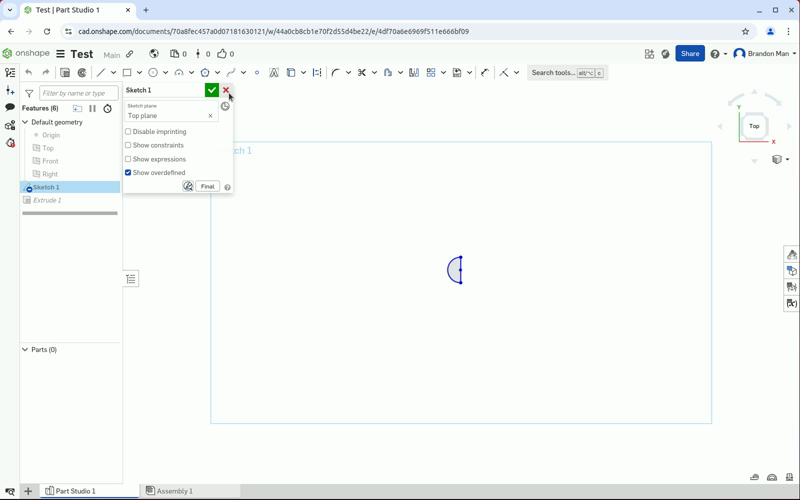
click(229, 92)
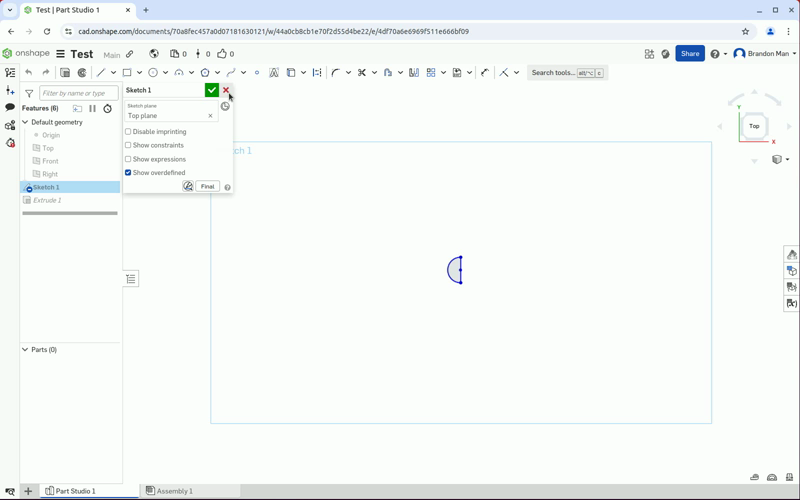
key(shift+s)
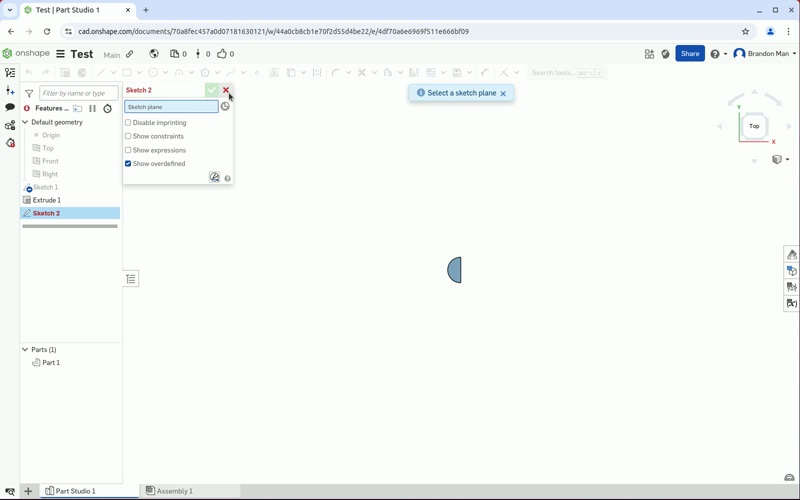
mouse_move(73, 150)
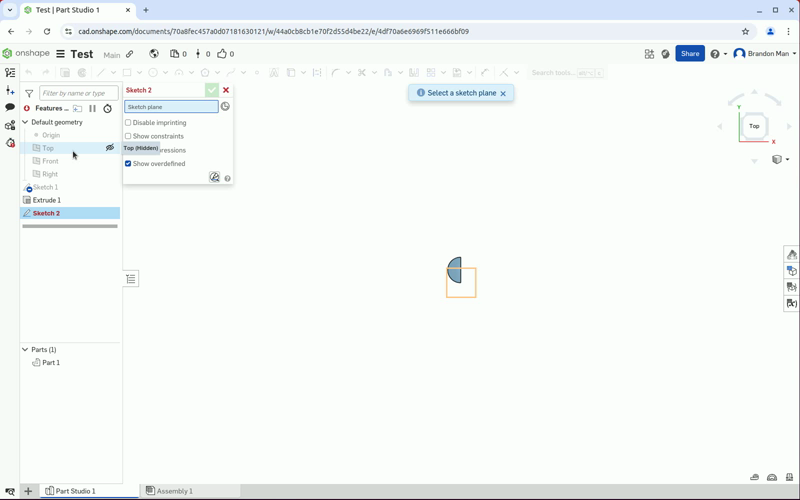
click(73, 150)
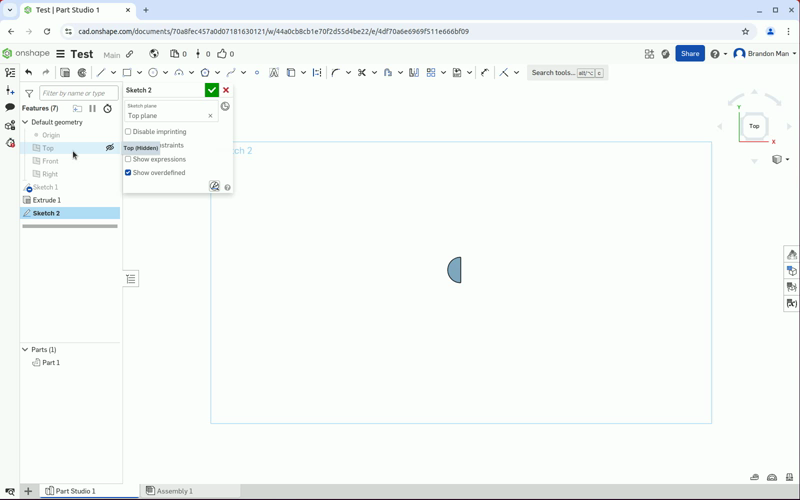
mouse_move(73, 352)
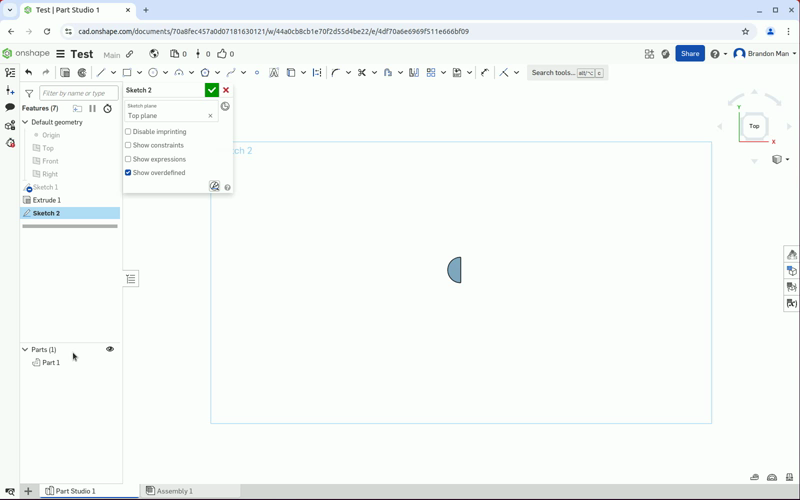
key(y)
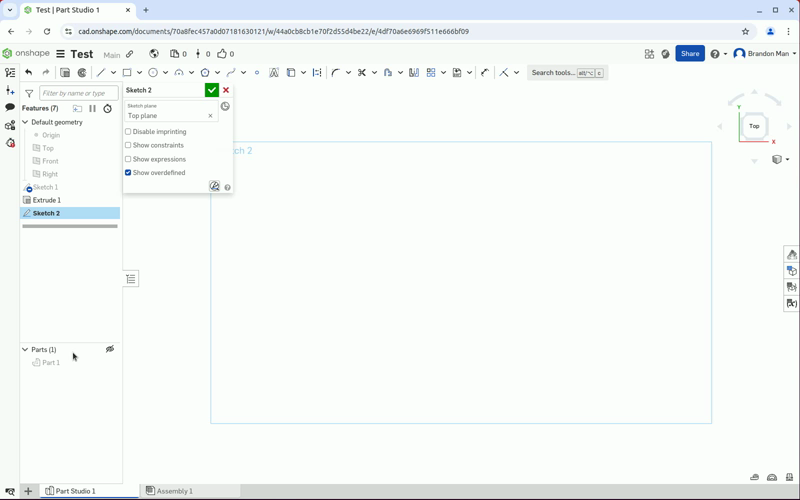
key(a)
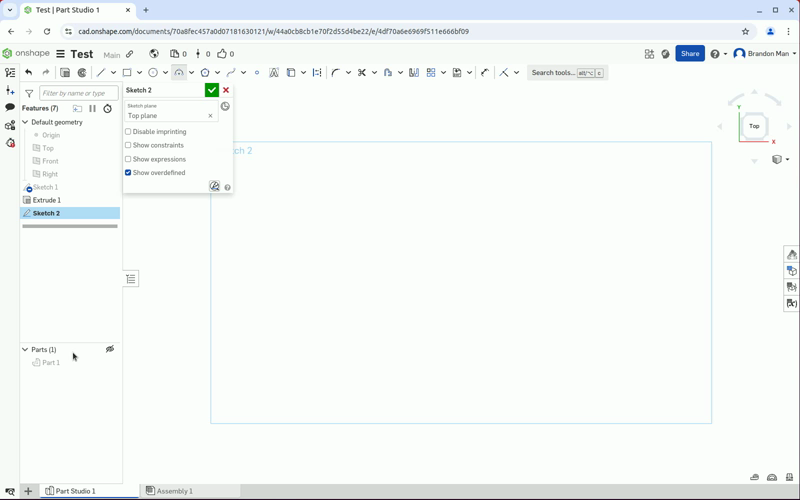
key_down(shift)
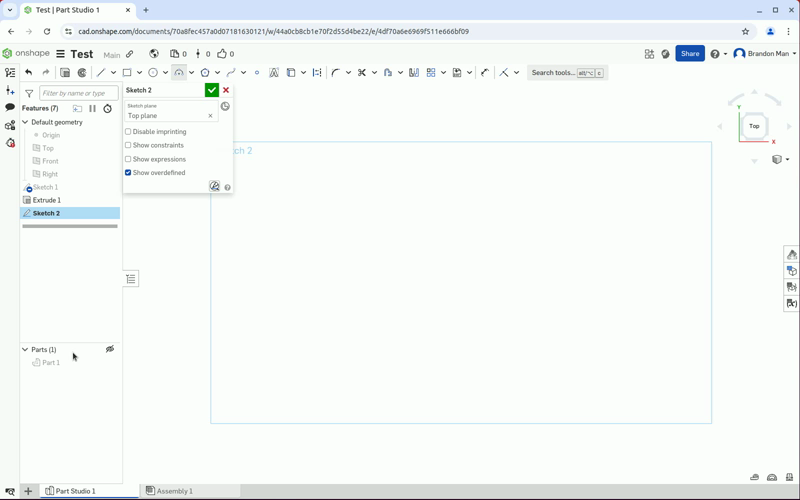
mouse_move(560, 282)
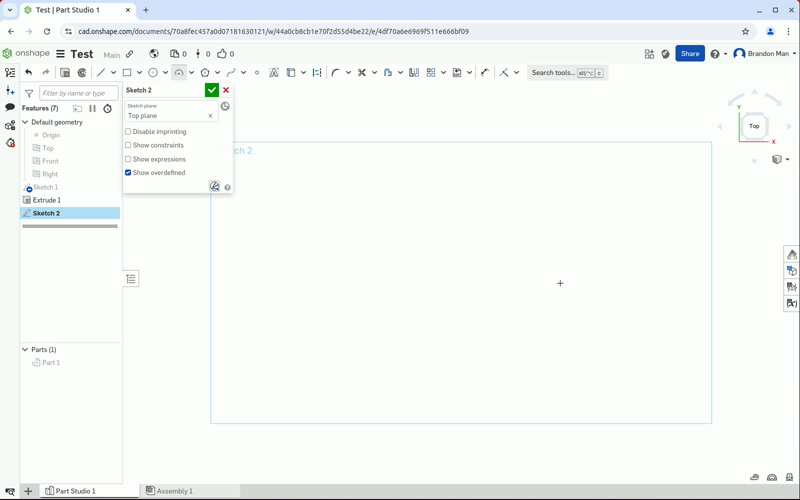
click(560, 282)
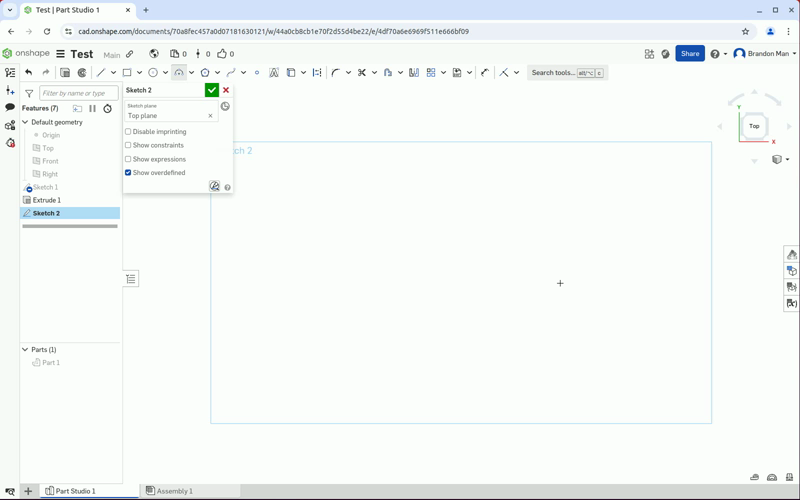
key_up(shift)
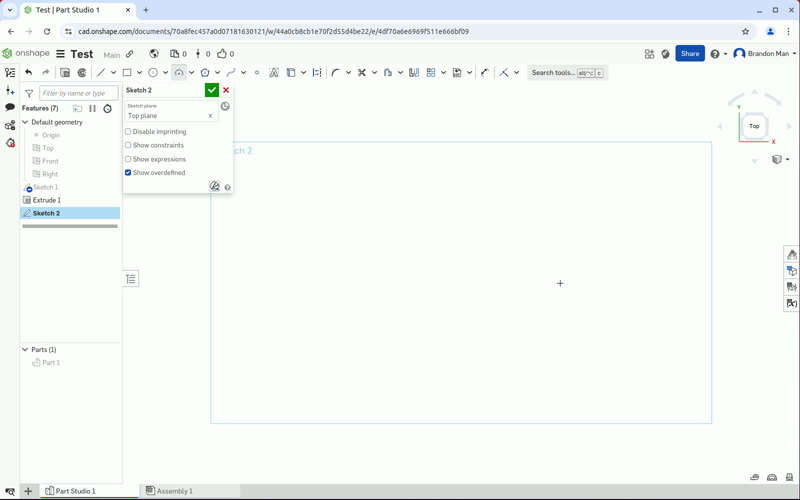
key_down(shift)
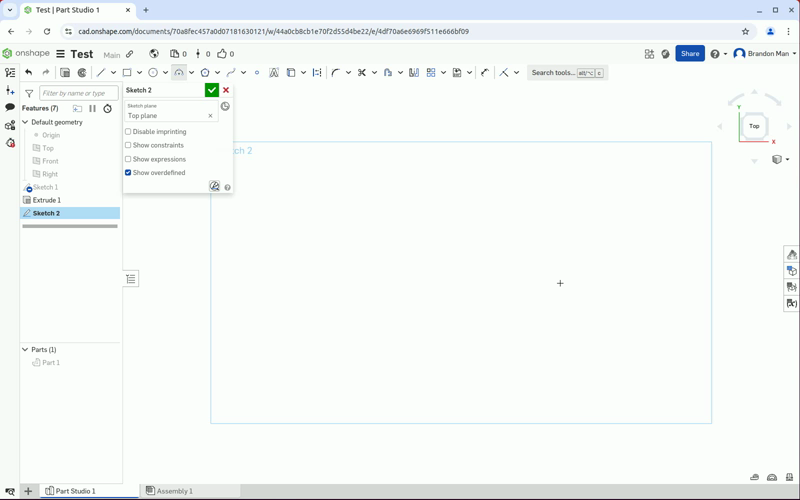
mouse_move(560, 257)
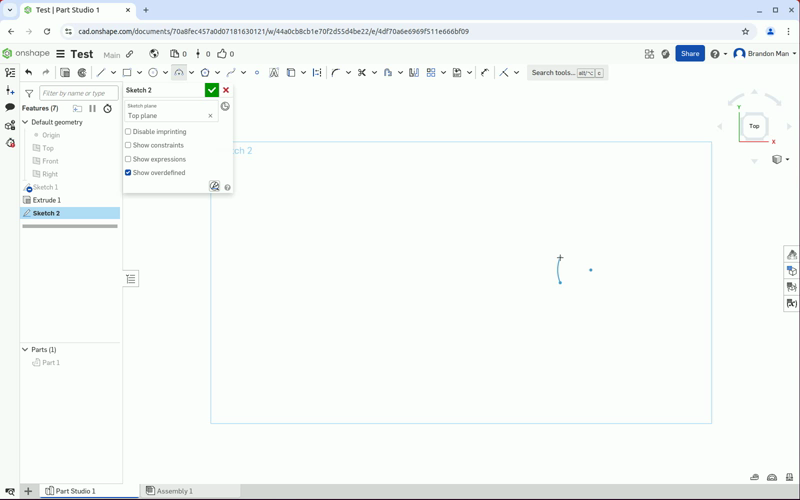
click(560, 257)
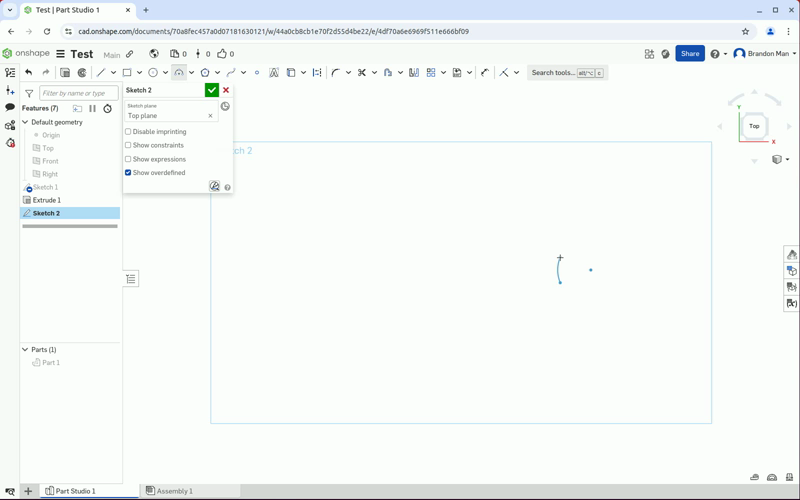
mouse_move(573, 270)
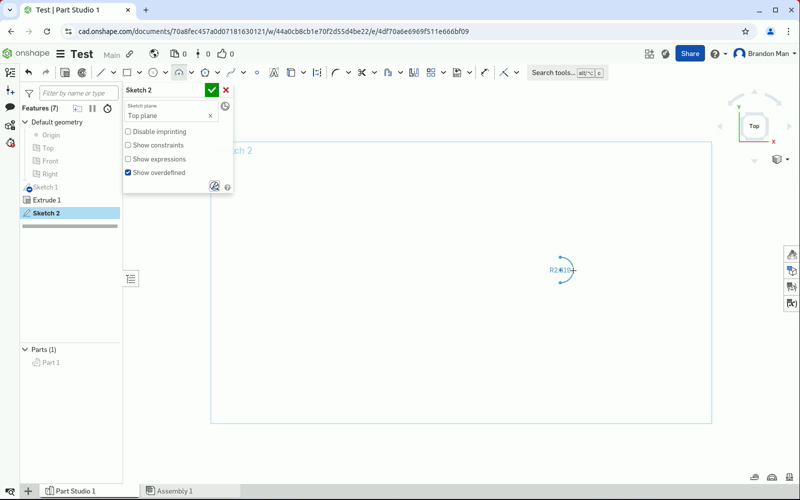
click(573, 270)
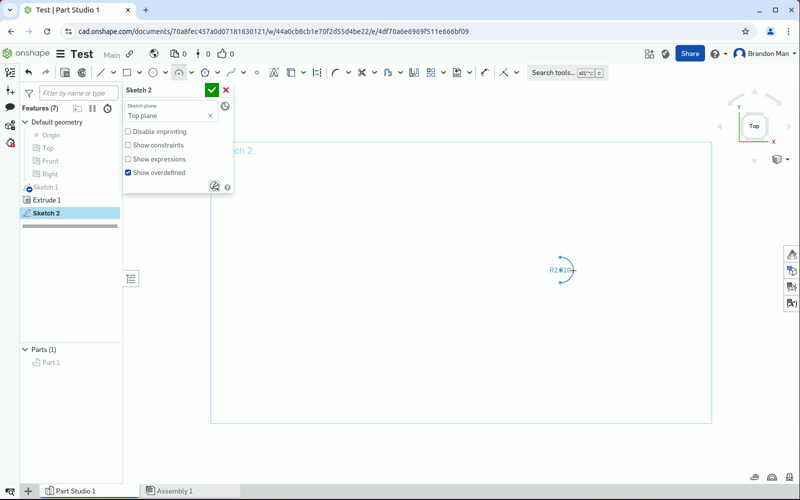
key_up(shift)
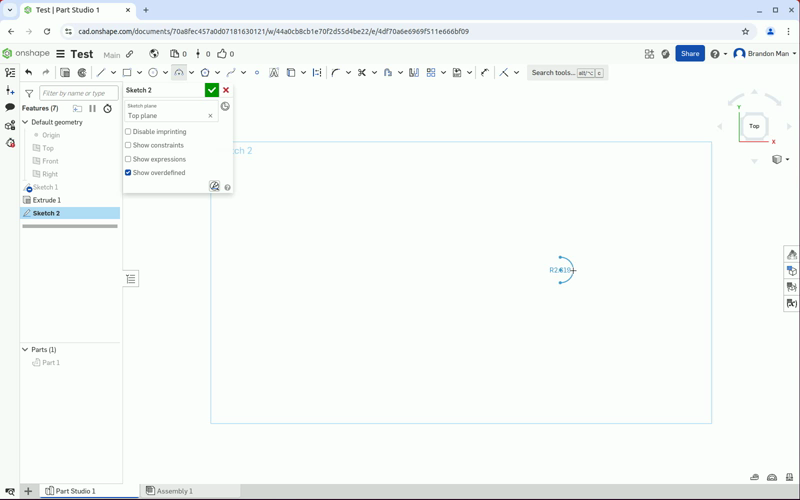
key(esc)
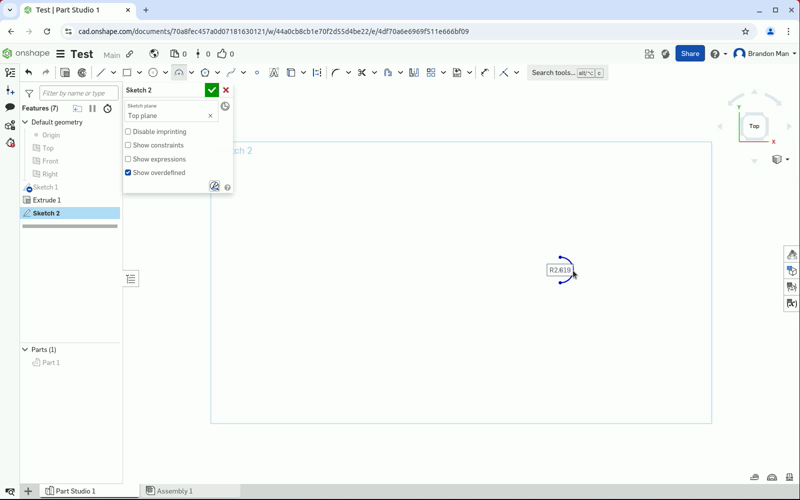
key(l)
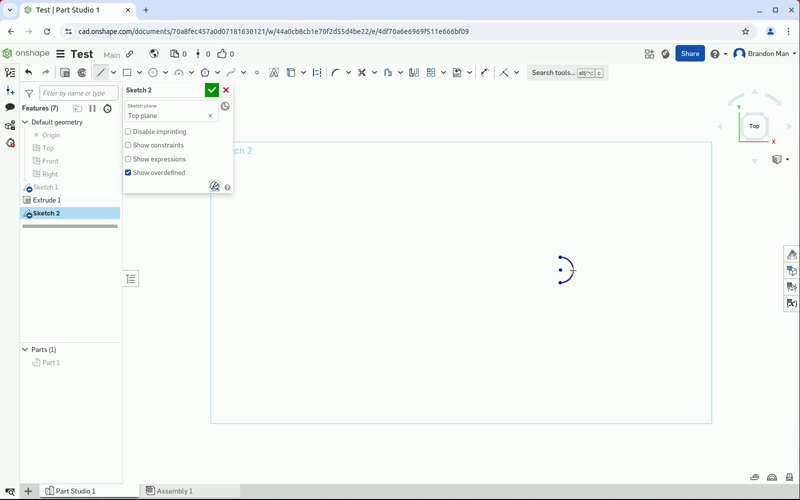
mouse_move(560, 257)
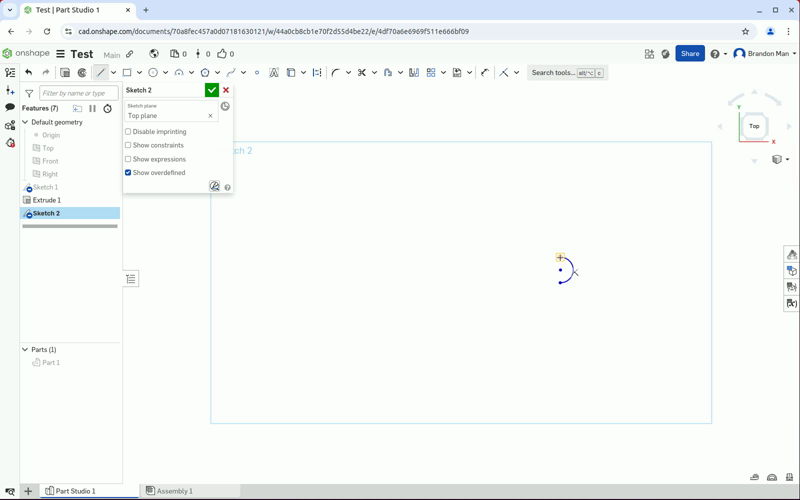
click(560, 257)
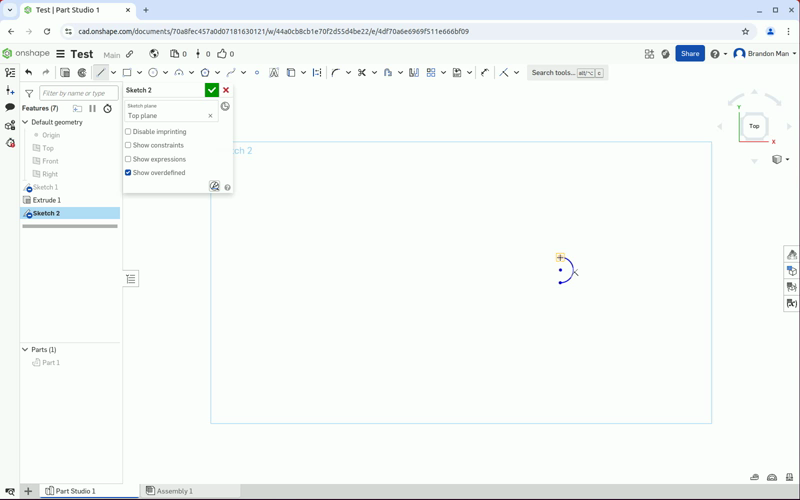
mouse_move(589, 257)
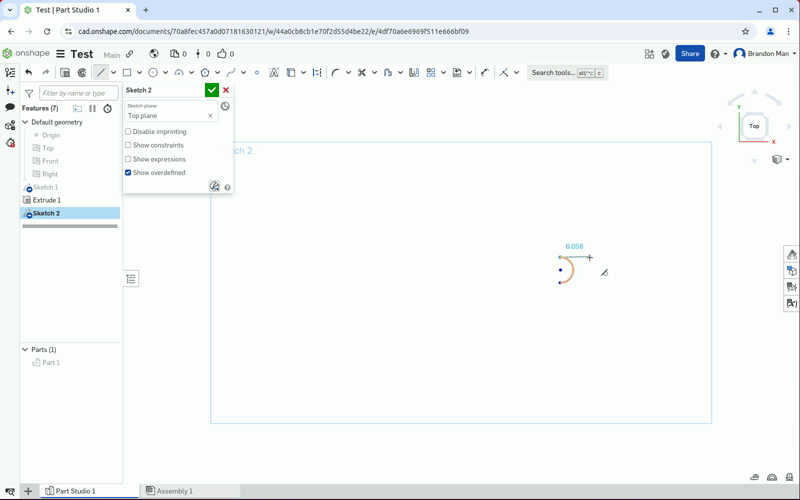
key_down(shift)
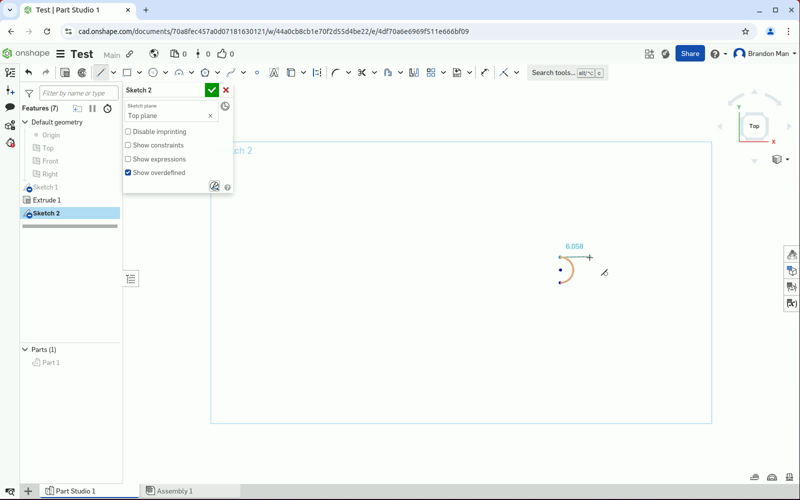
mouse_move(560, 282)
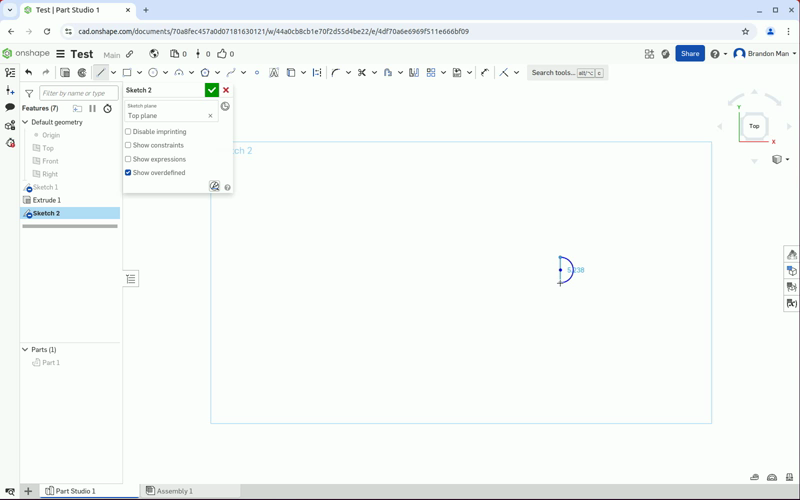
key_up(shift)
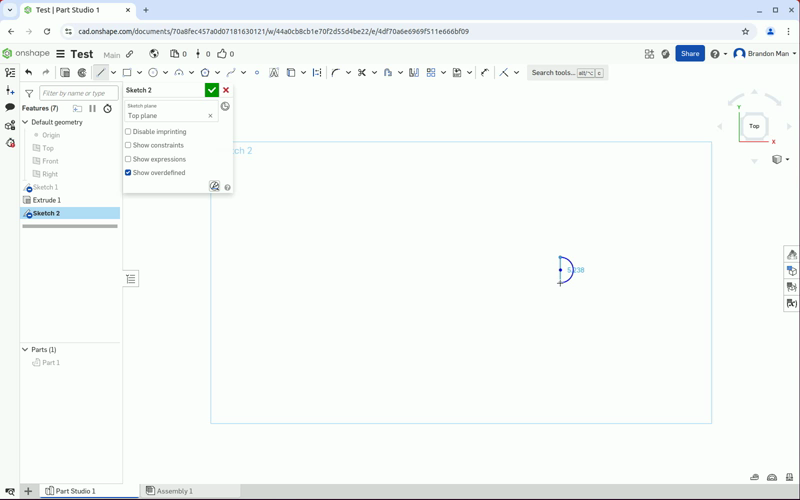
click(560, 282)
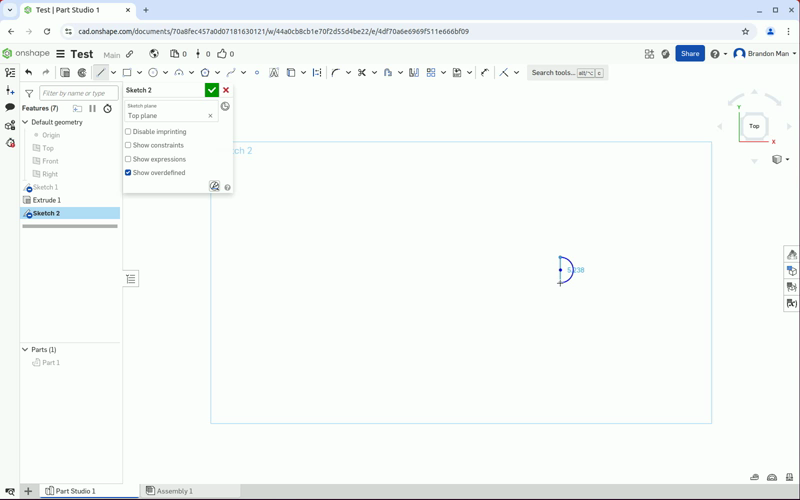
key(esc)
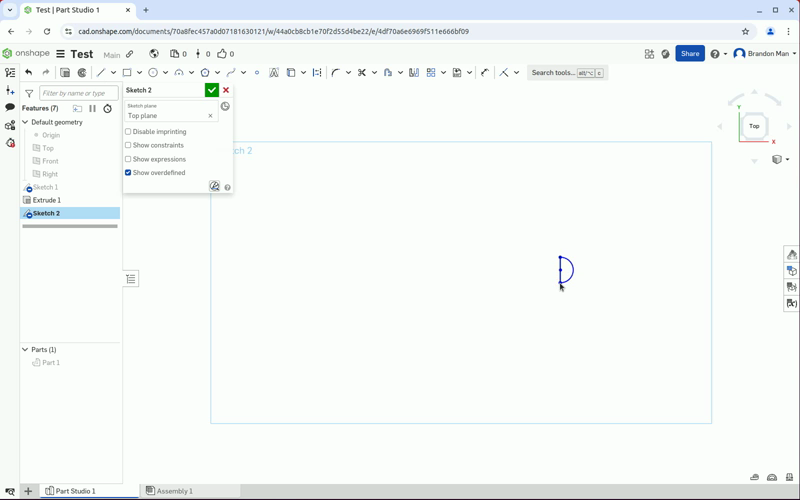
mouse_move(566, 270)
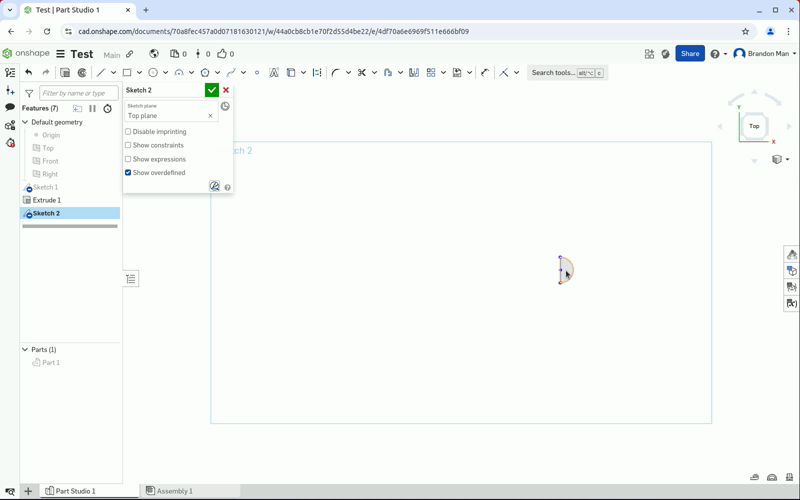
scroll(6)
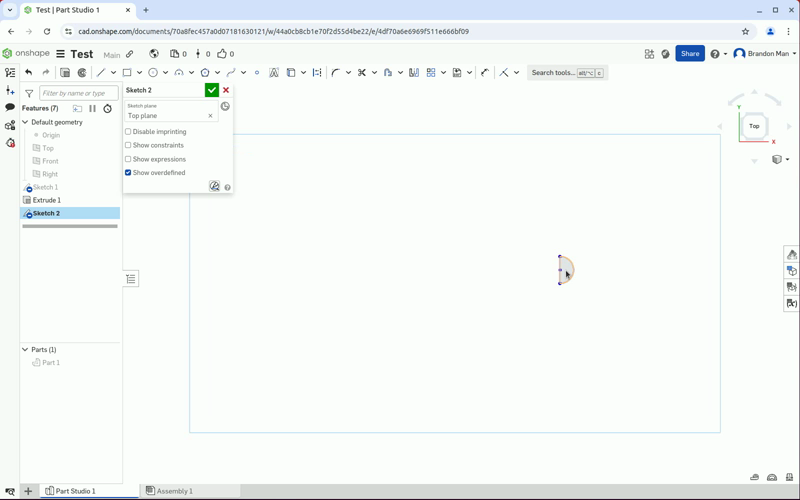
scroll(6)
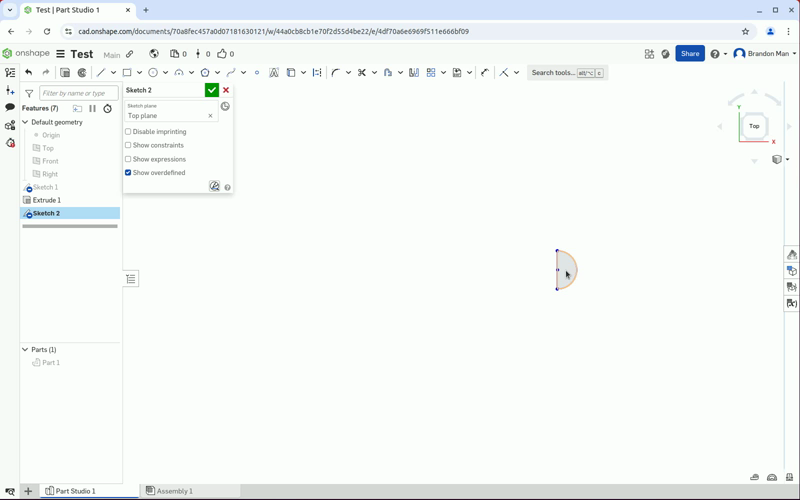
scroll(6)
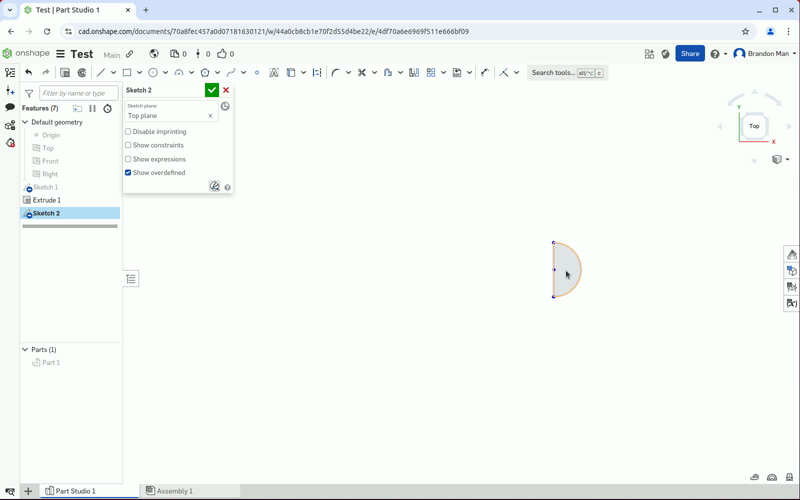
scroll(6)
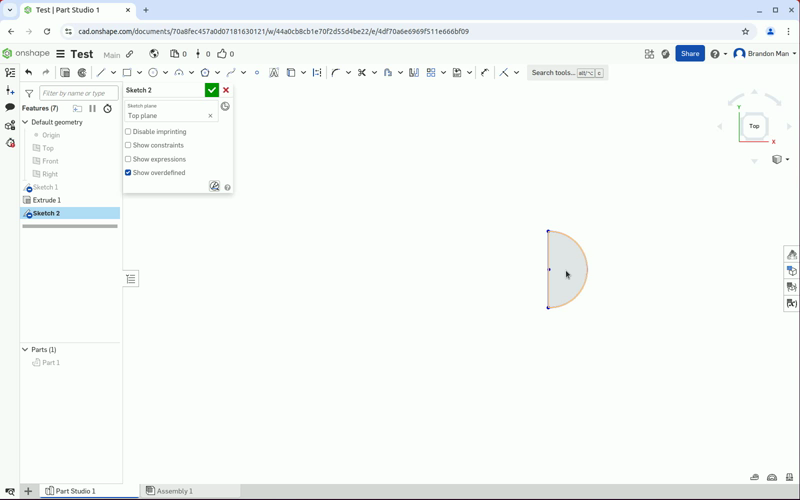
scroll(6)
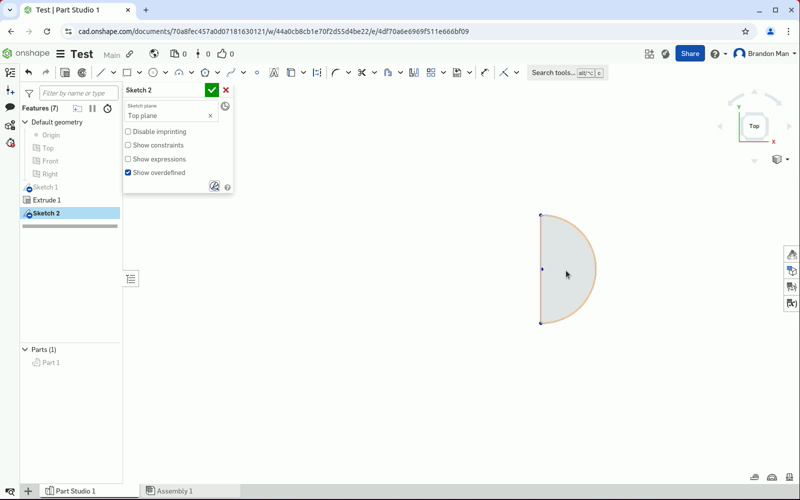
scroll(6)
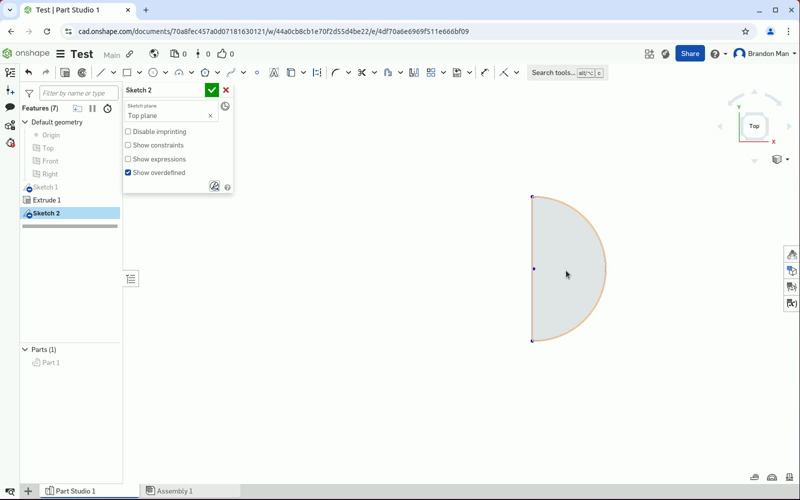
scroll(6)
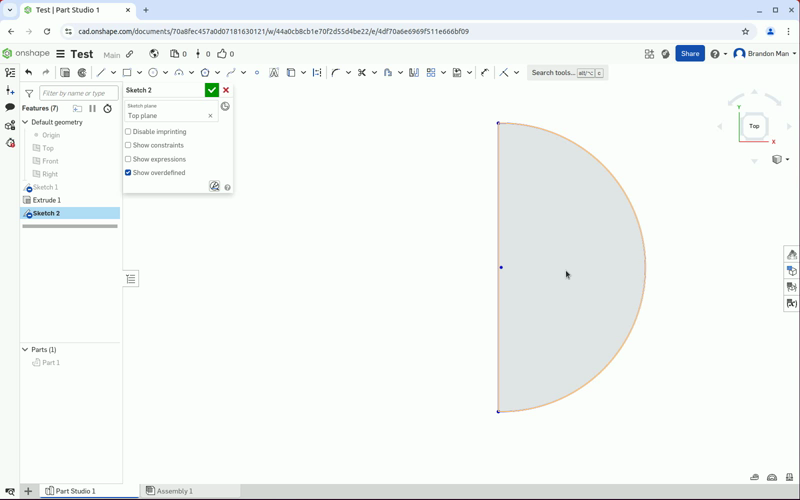
click(566, 270)
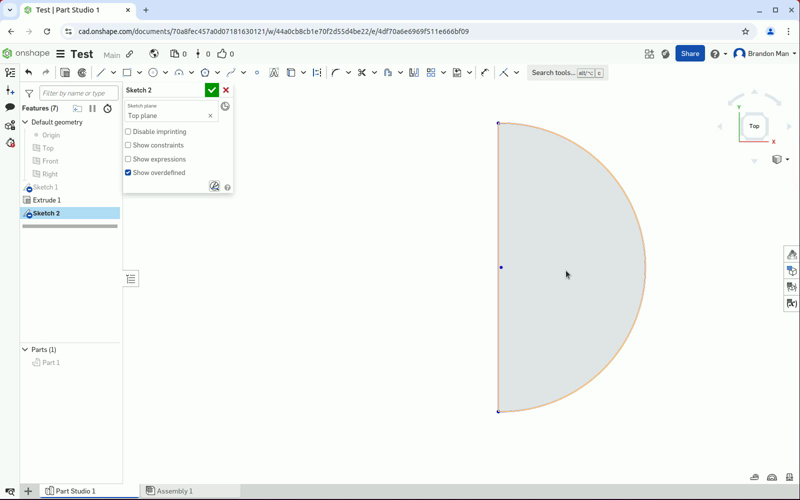
scroll(-6)
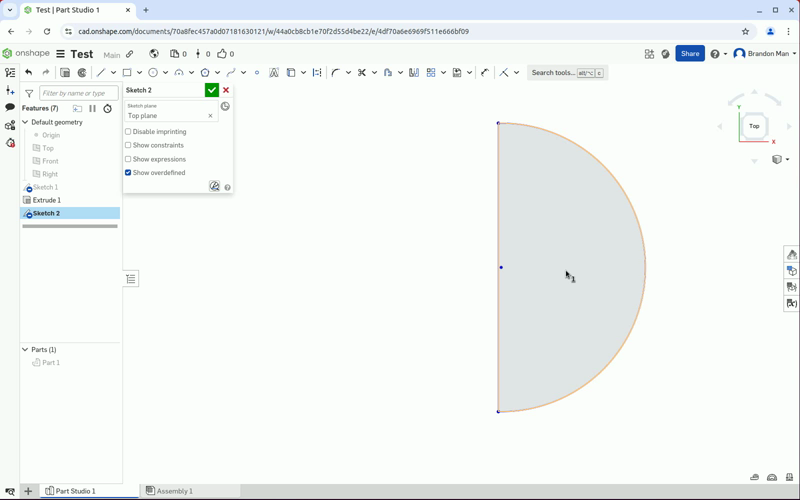
scroll(-6)
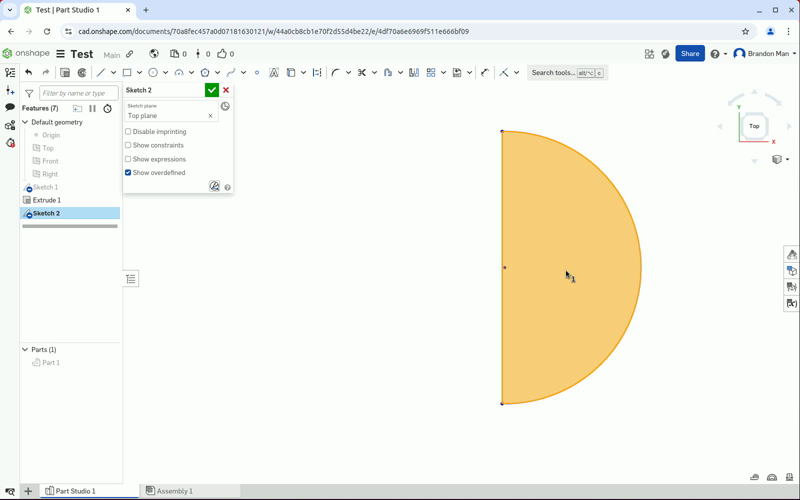
scroll(-6)
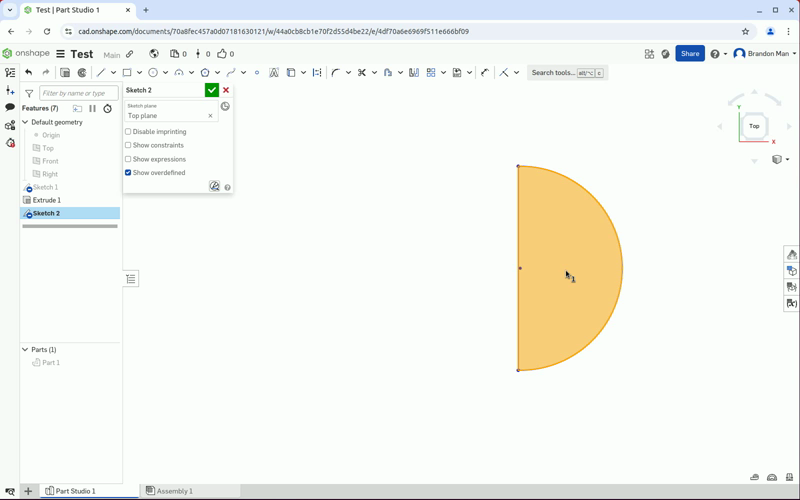
scroll(-6)
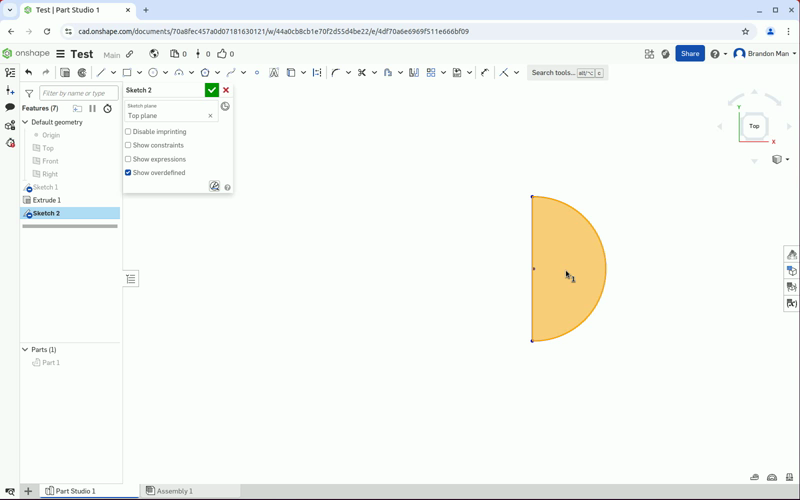
scroll(-6)
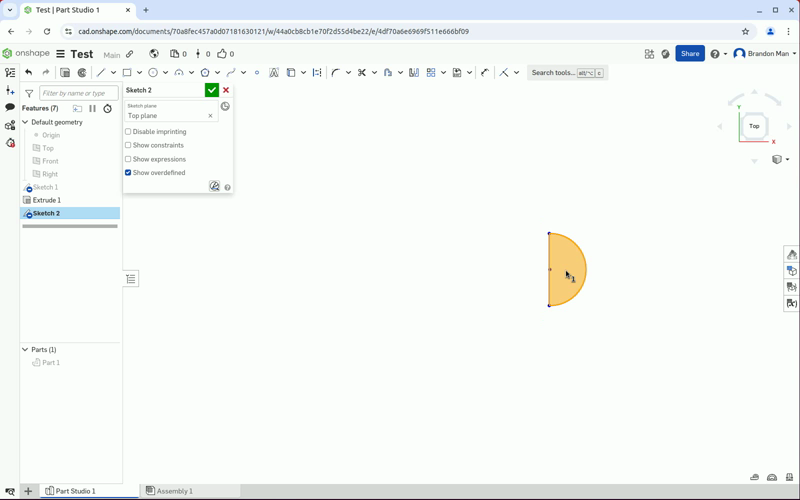
scroll(-6)
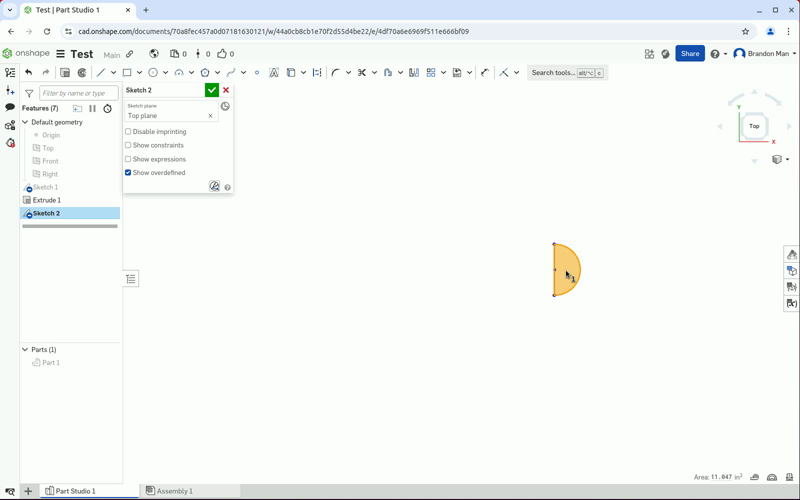
scroll(-6)
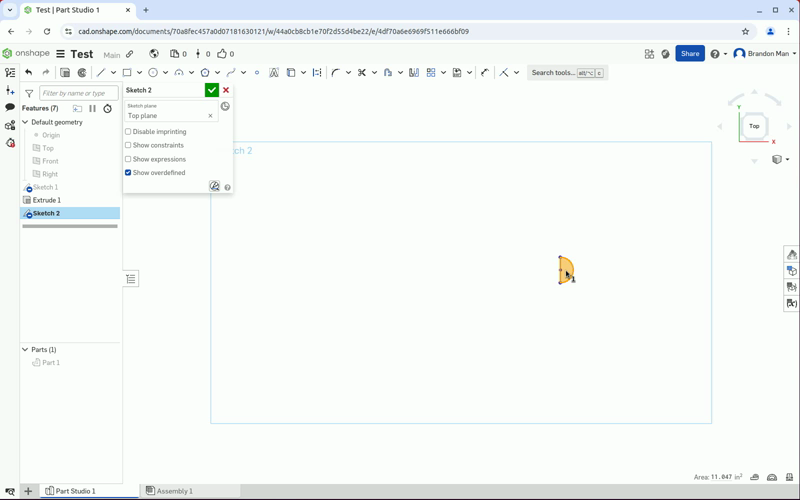
mouse_move(73, 352)
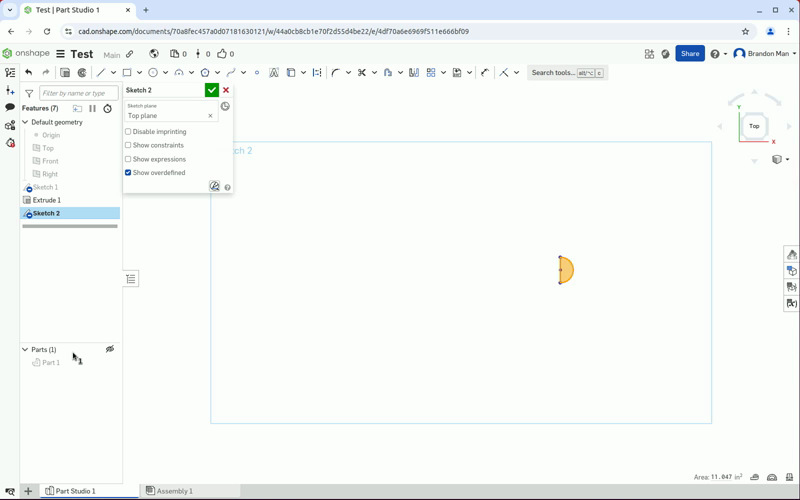
key(shift+y)
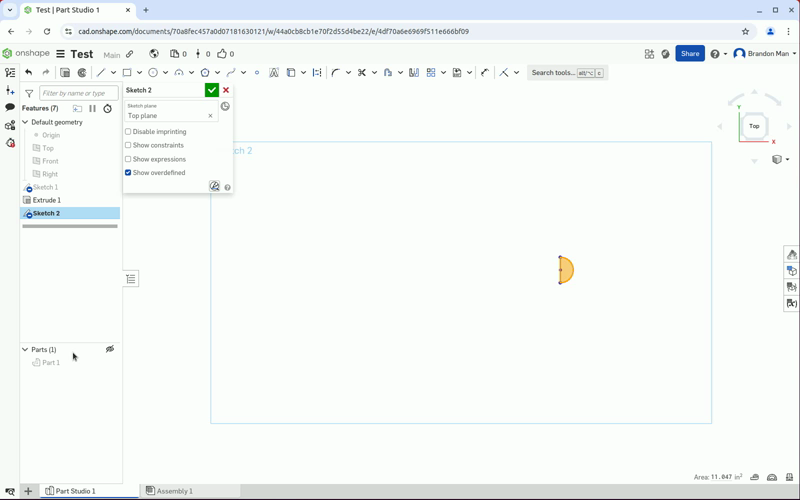
key(shift+e)
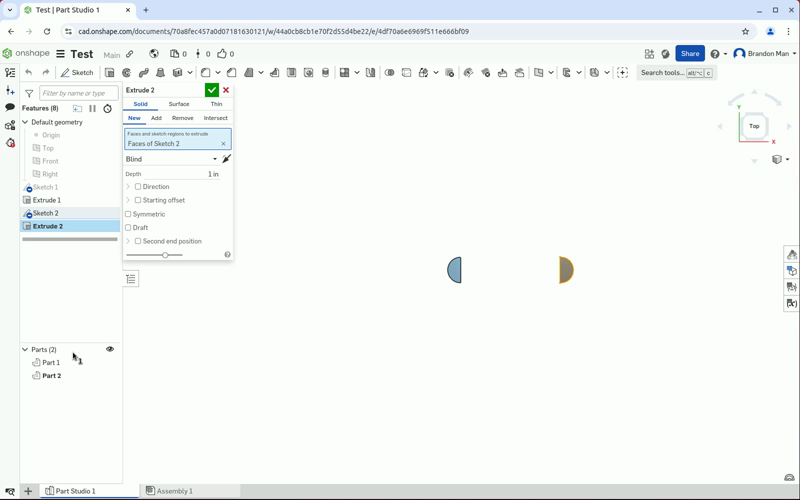
mouse_move(143, 106)
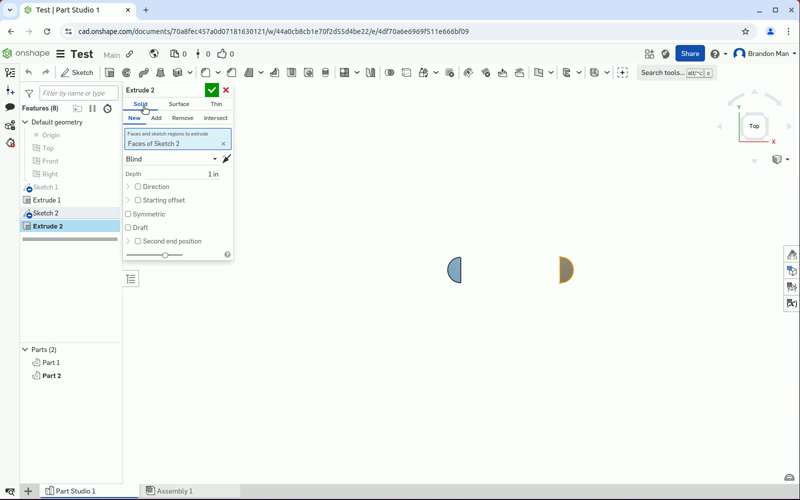
click(143, 106)
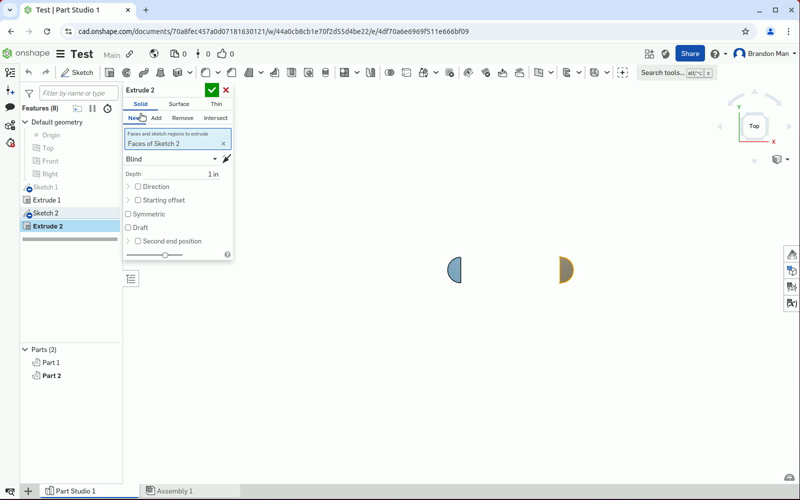
mouse_move(137, 120)
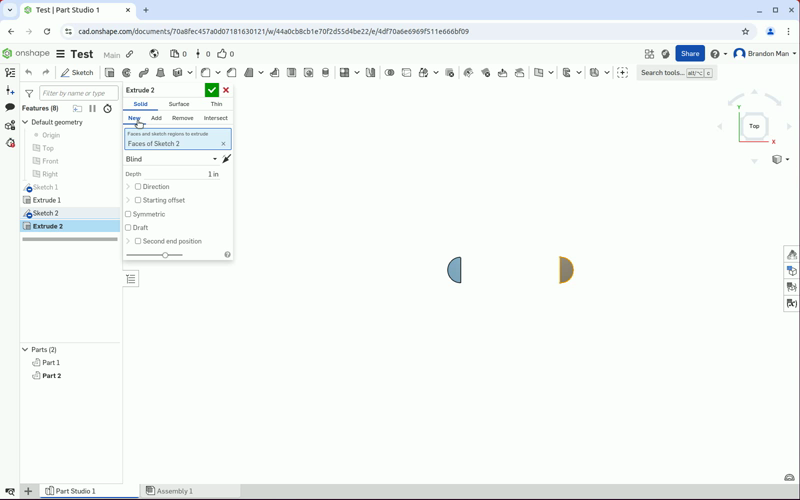
click(137, 120)
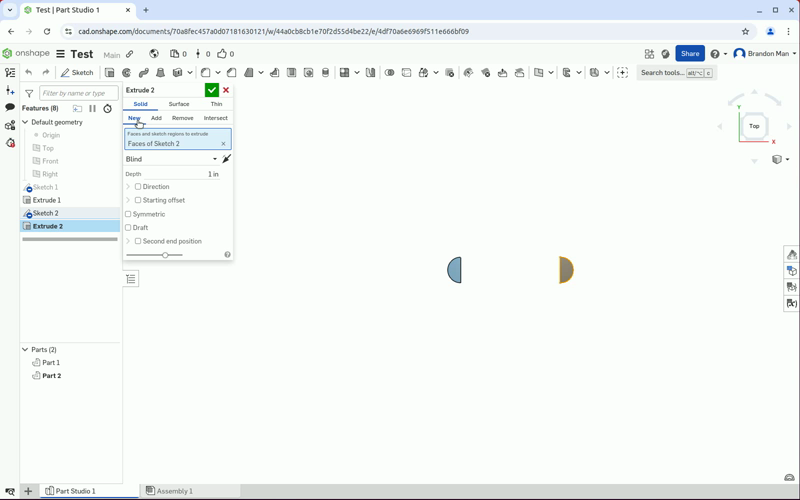
key(tab, 4)
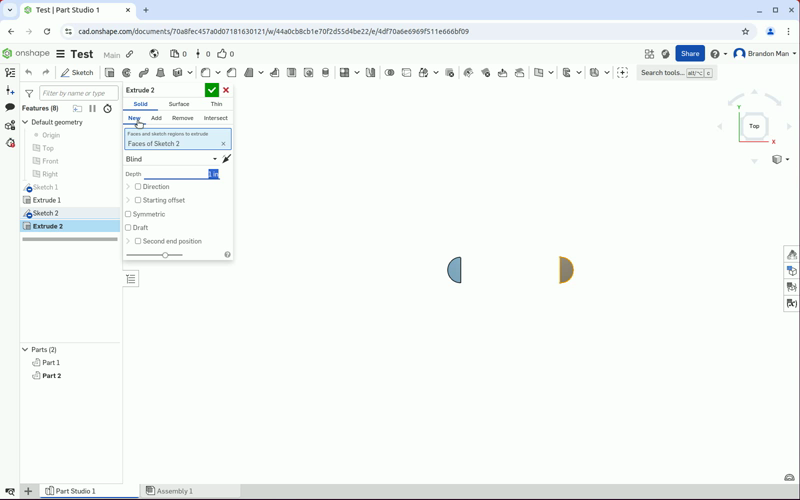
text(2.648)
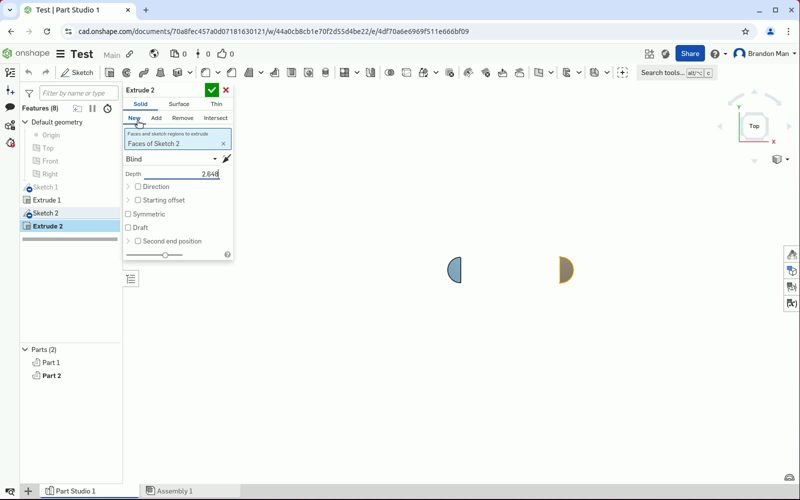
key(enter)
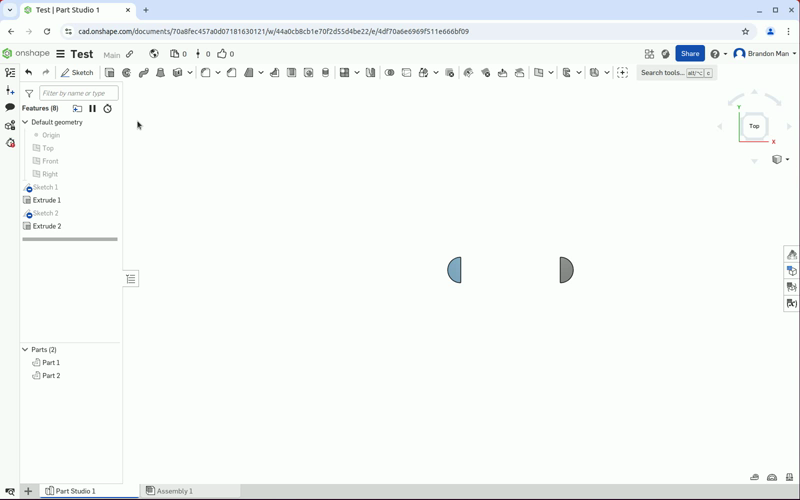
key(shift+h)
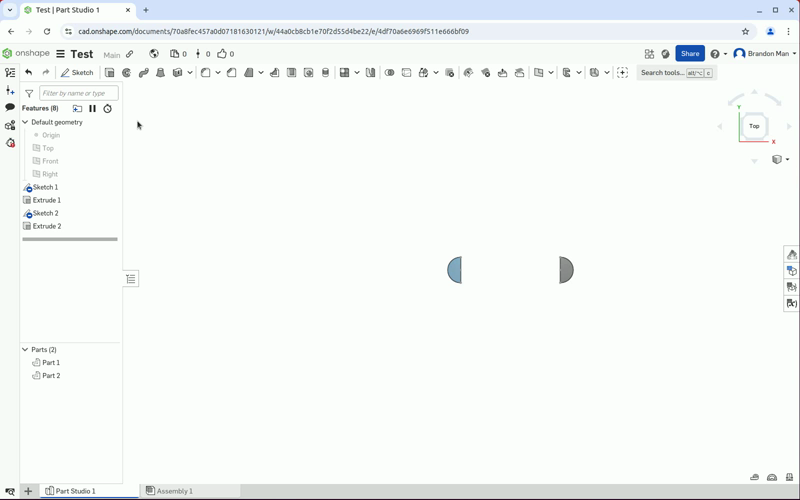
key(shift+h)
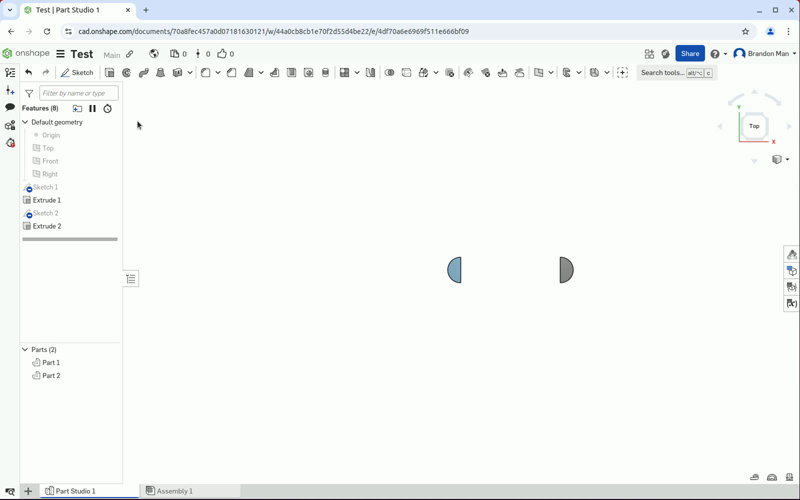
mouse_move(73, 189)
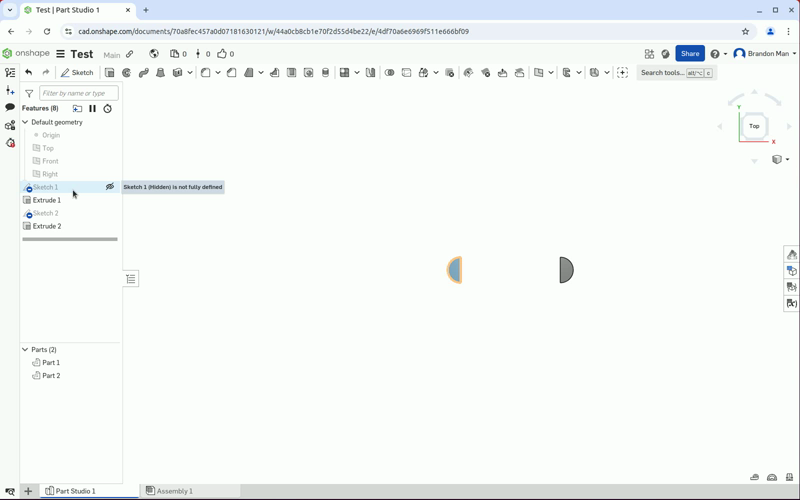
click(73, 189)
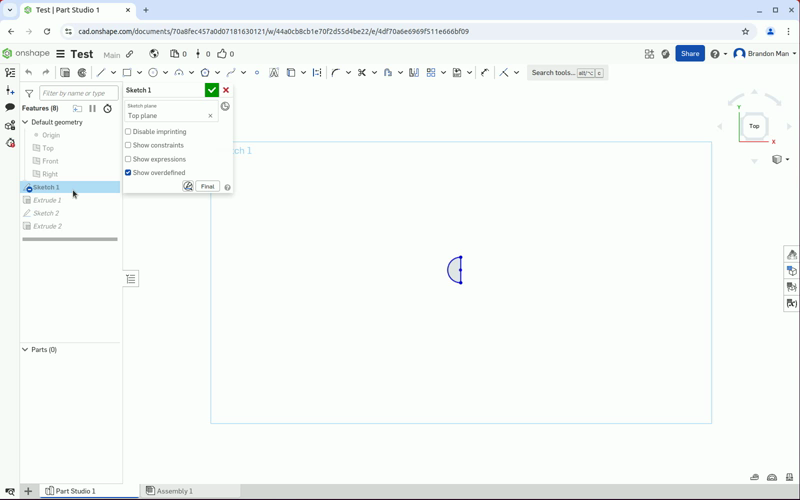
mouse_move(229, 92)
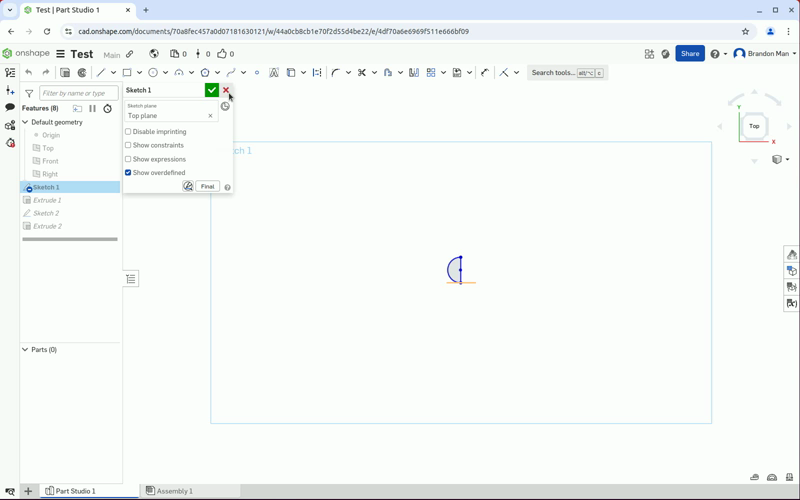
click(229, 92)
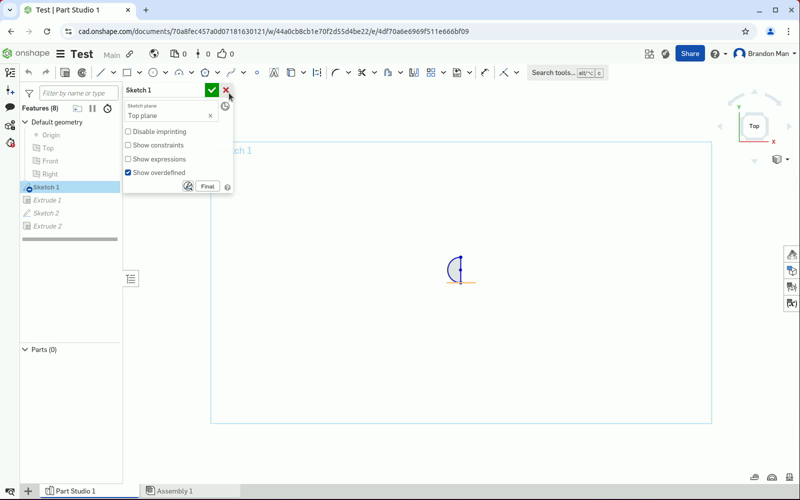
key(shift+s)
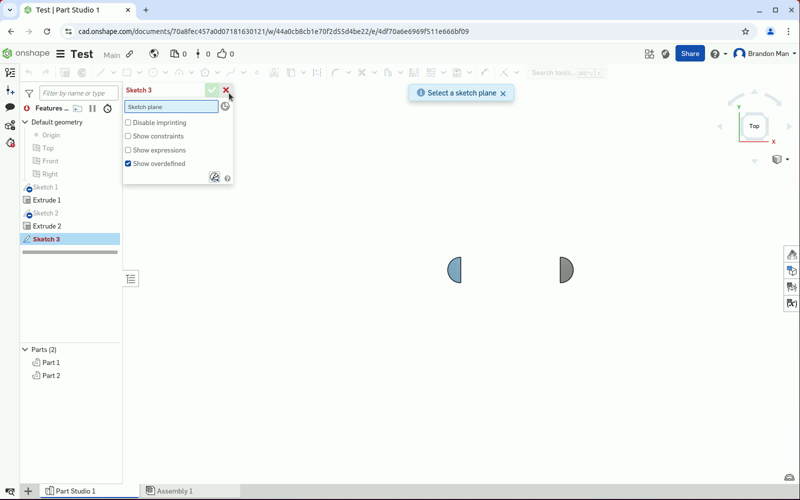
mouse_move(73, 150)
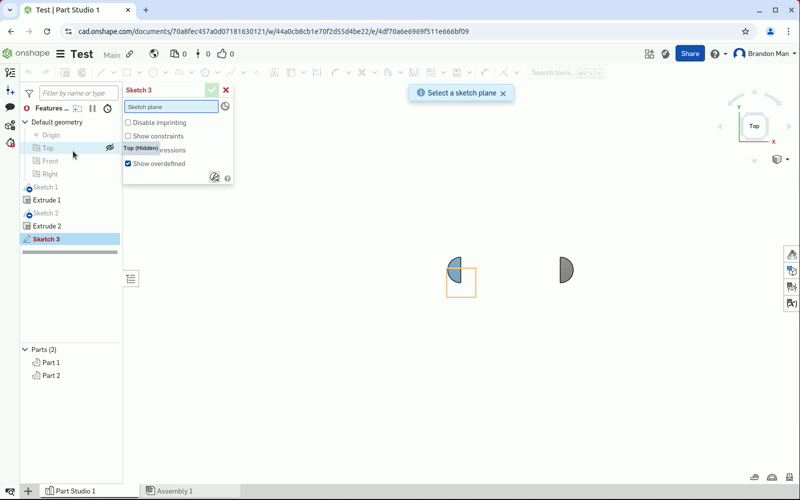
click(73, 150)
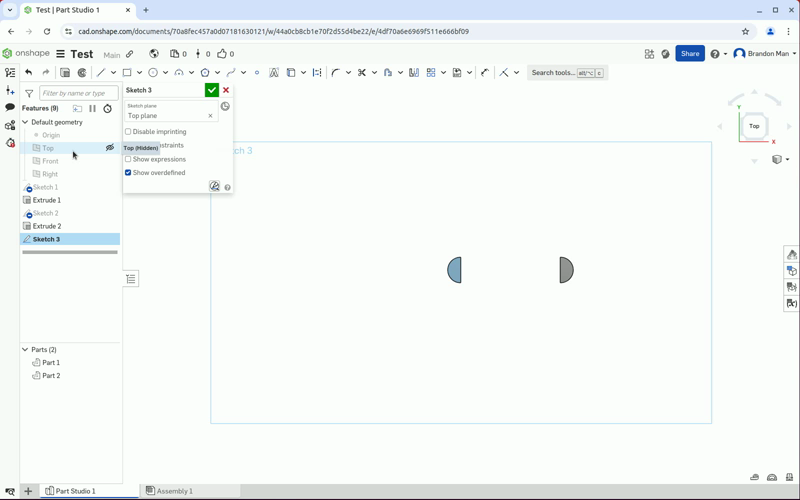
mouse_move(73, 352)
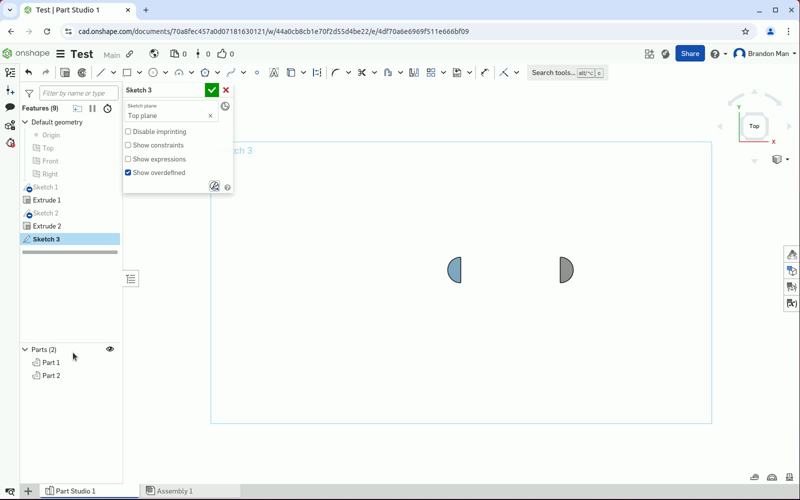
key(y)
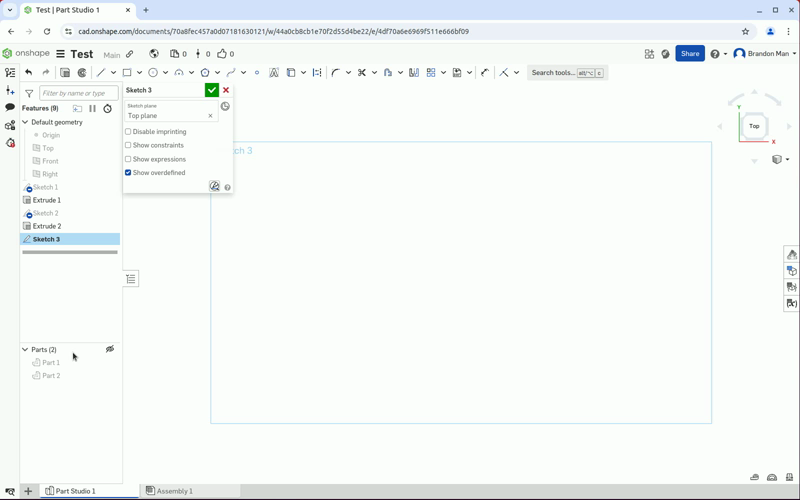
key(l)
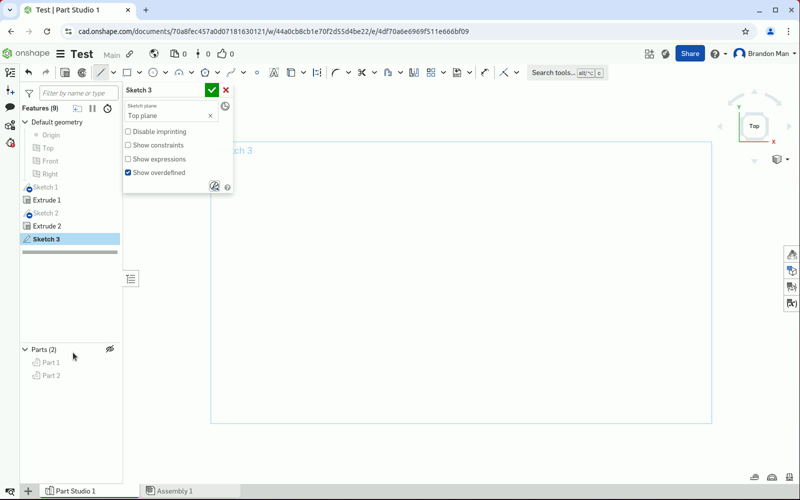
key_down(shift)
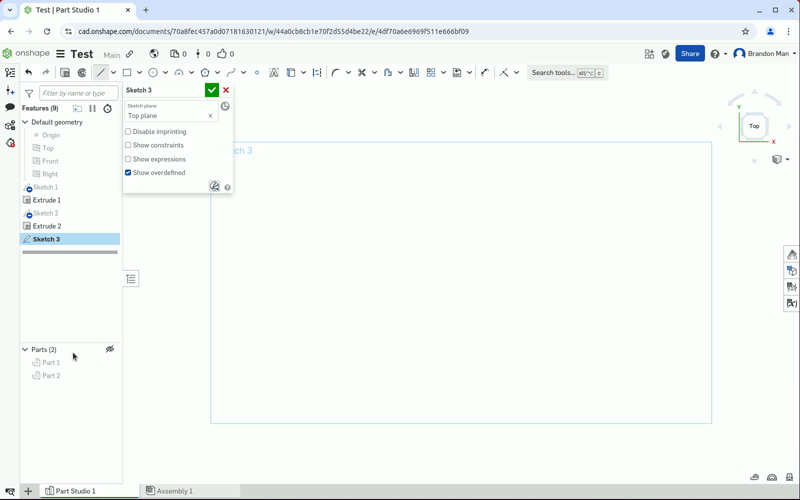
mouse_move(460, 282)
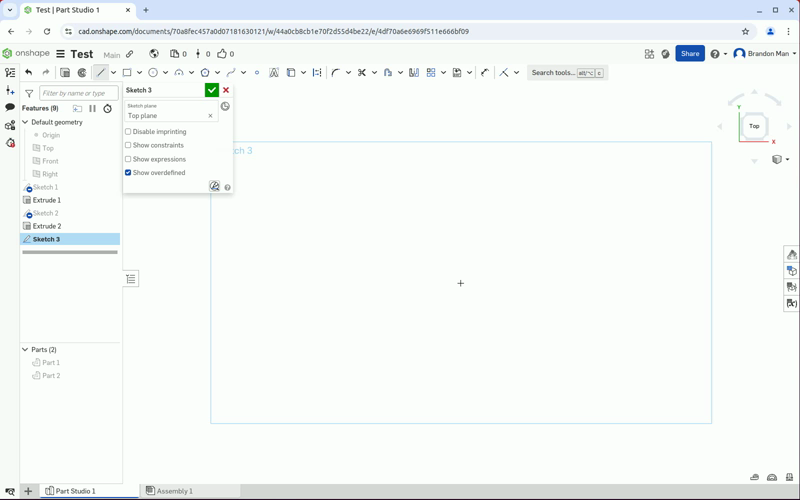
click(460, 282)
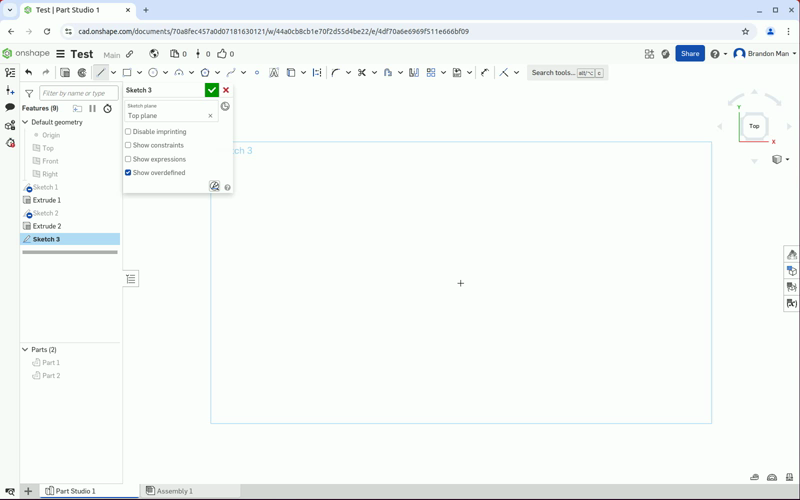
key_up(shift)
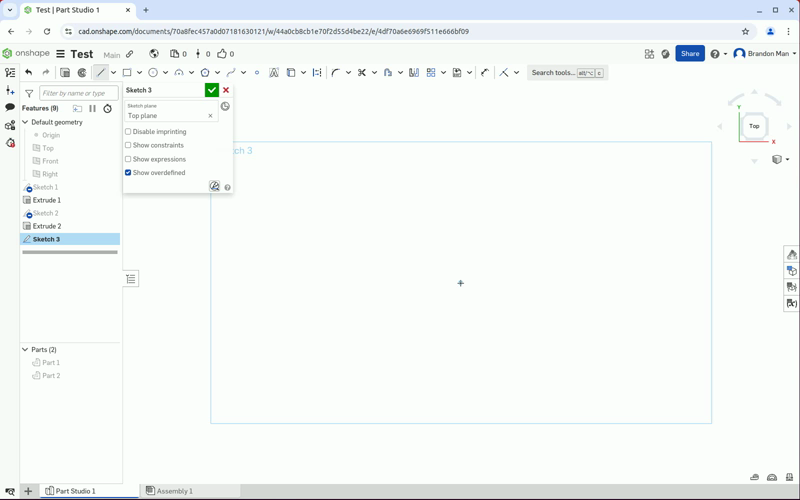
key_down(shift)
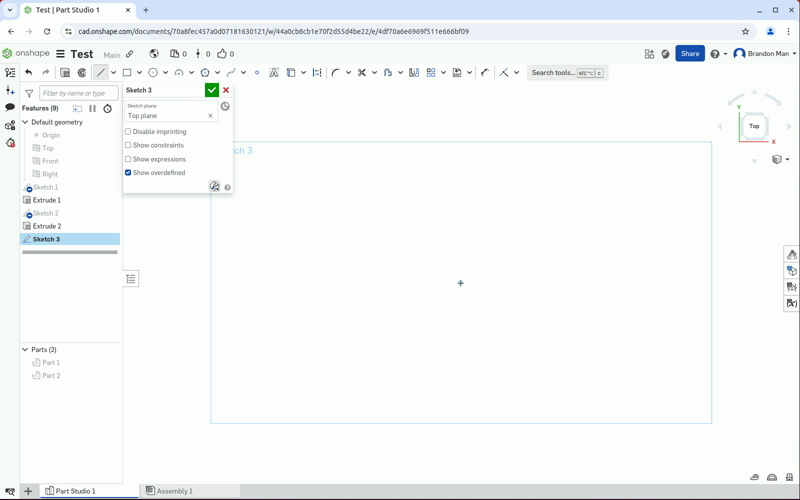
mouse_move(560, 282)
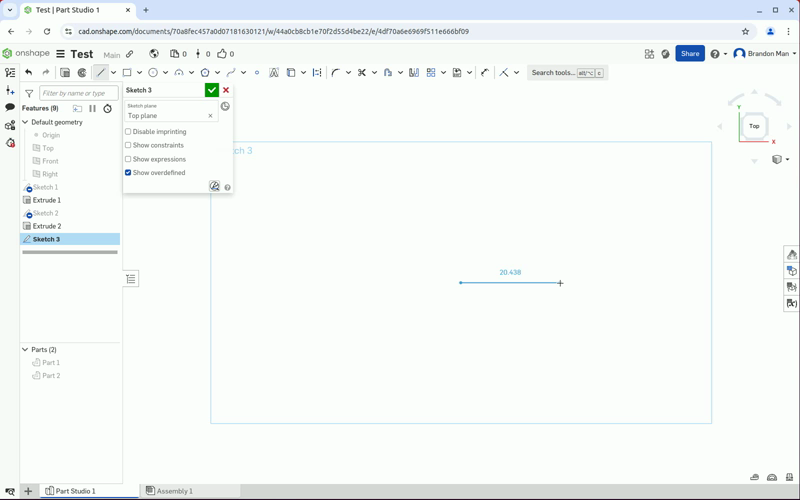
click(560, 282)
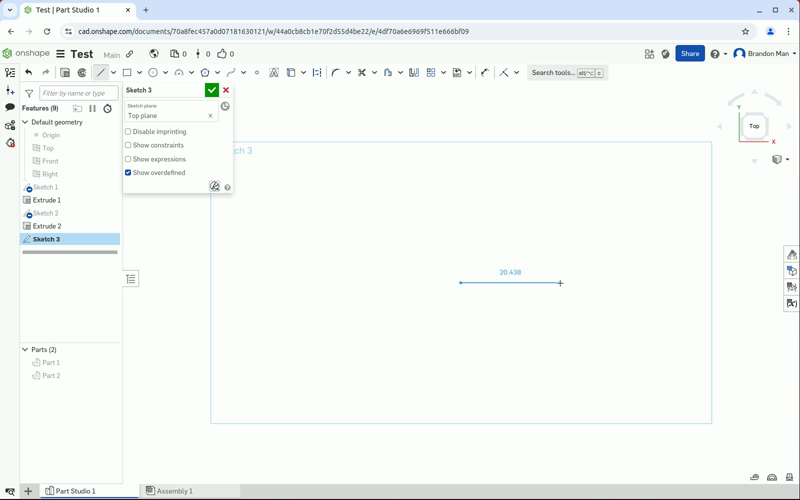
key_up(shift)
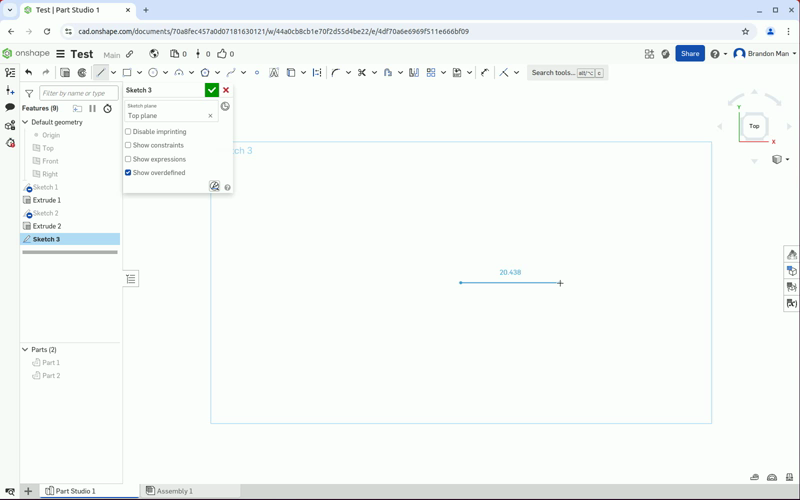
key_down(shift)
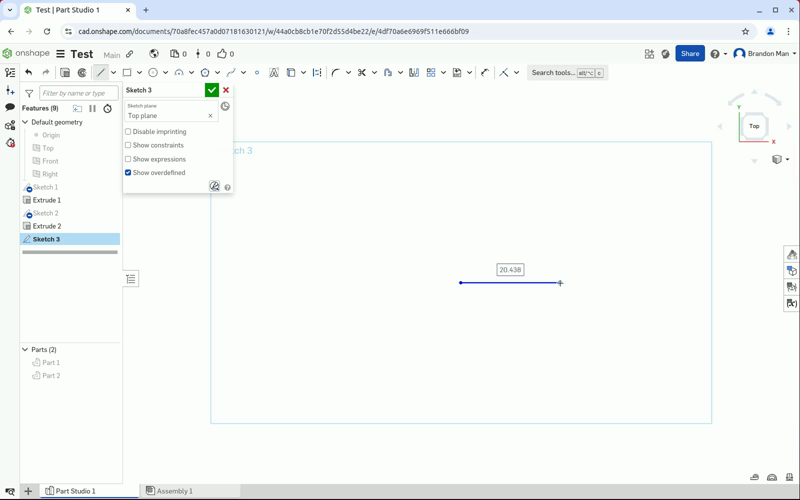
mouse_move(589, 282)
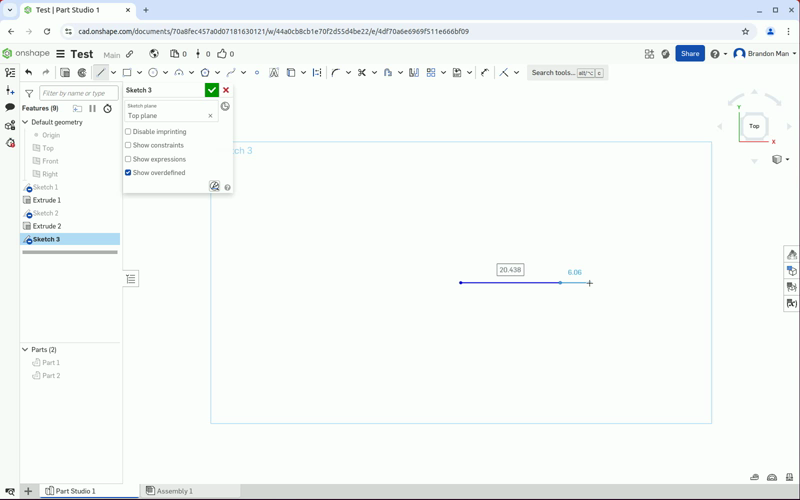
mouse_move(560, 257)
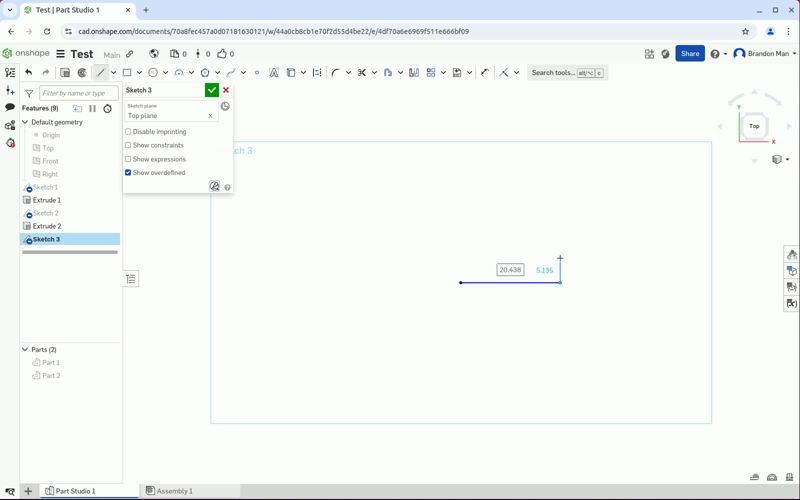
click(560, 257)
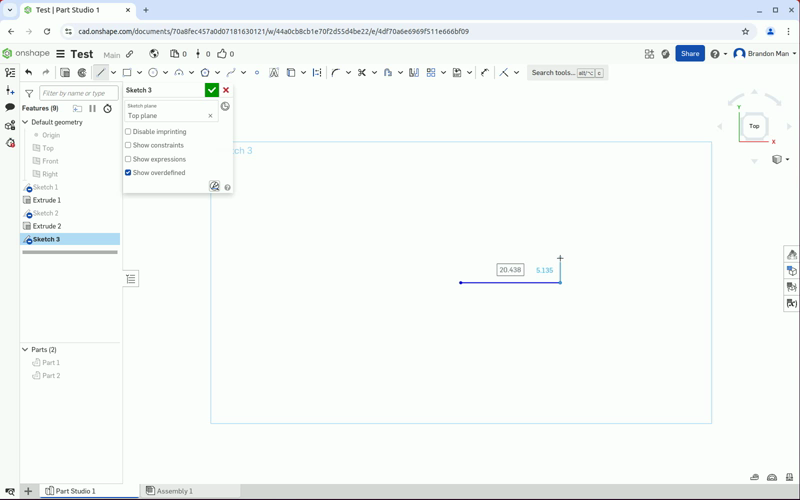
key_up(shift)
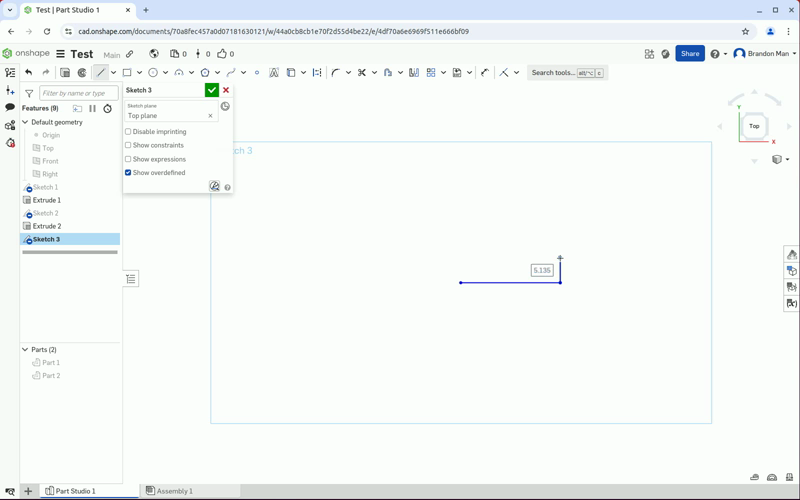
key_down(shift)
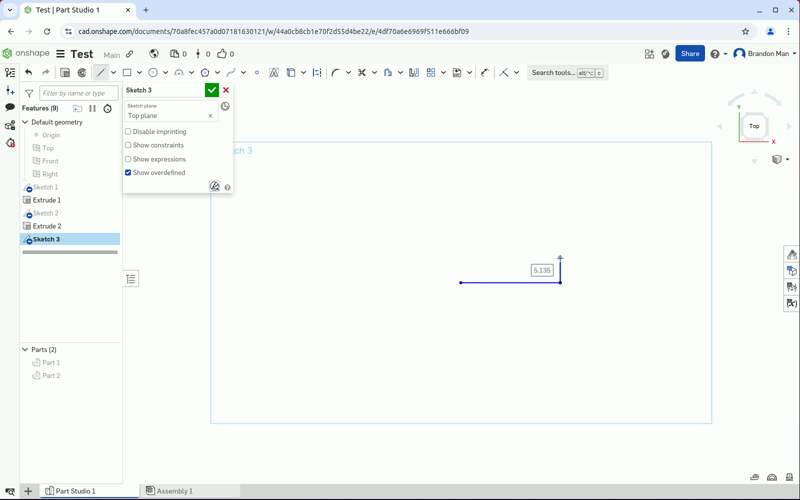
mouse_move(460, 257)
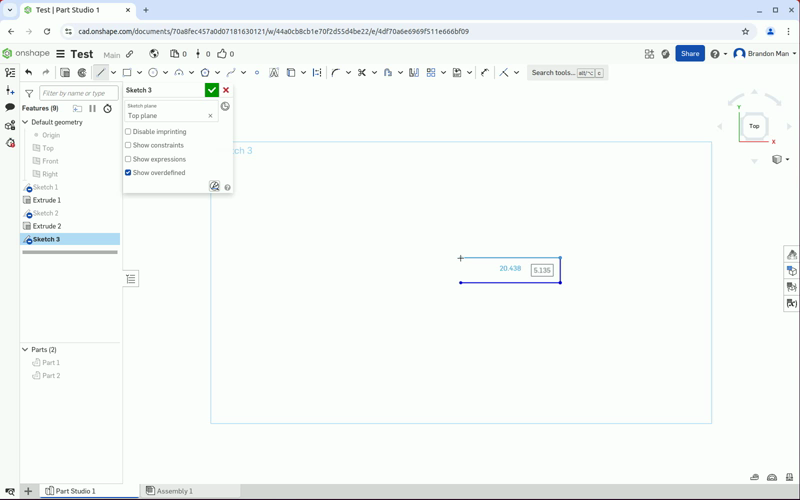
click(460, 257)
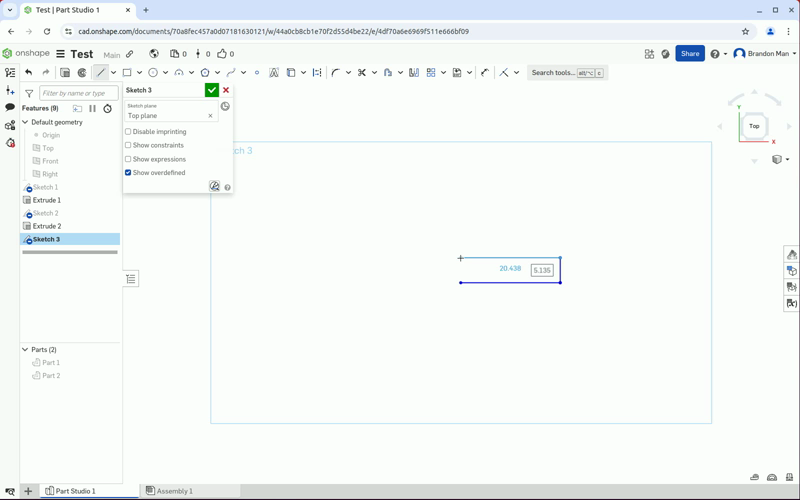
key_up(shift)
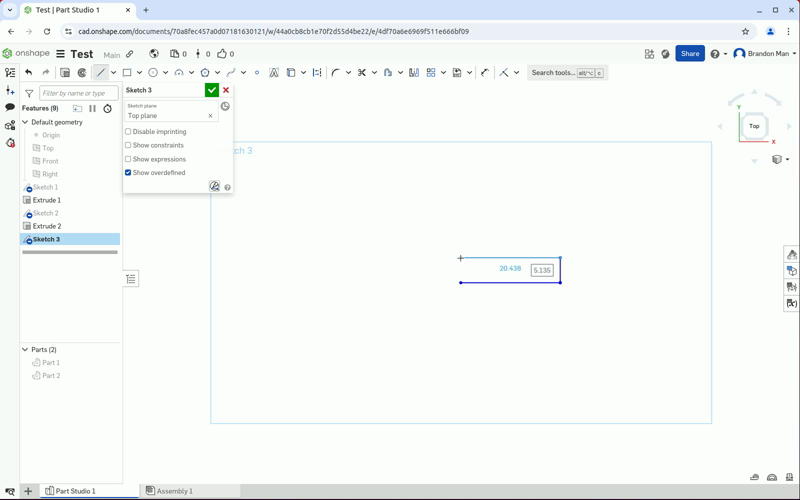
mouse_move(490, 257)
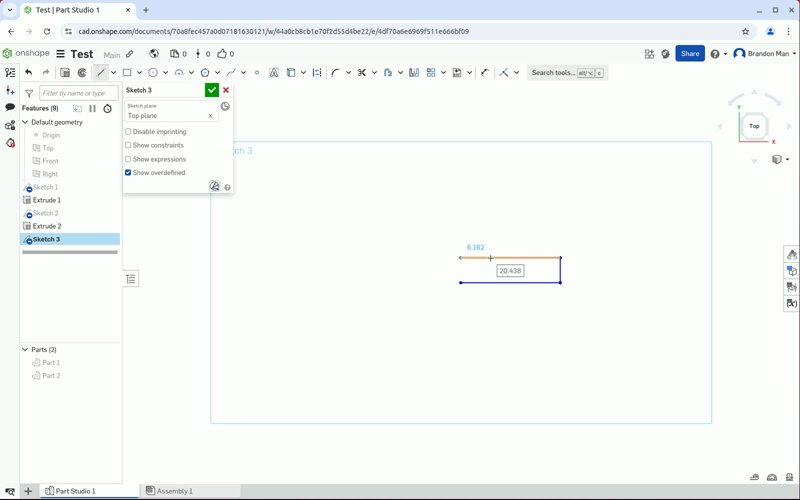
key_down(shift)
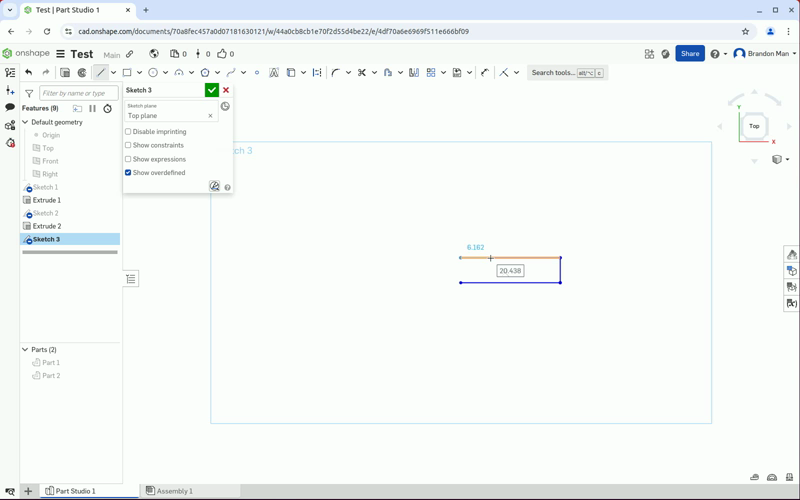
mouse_move(460, 282)
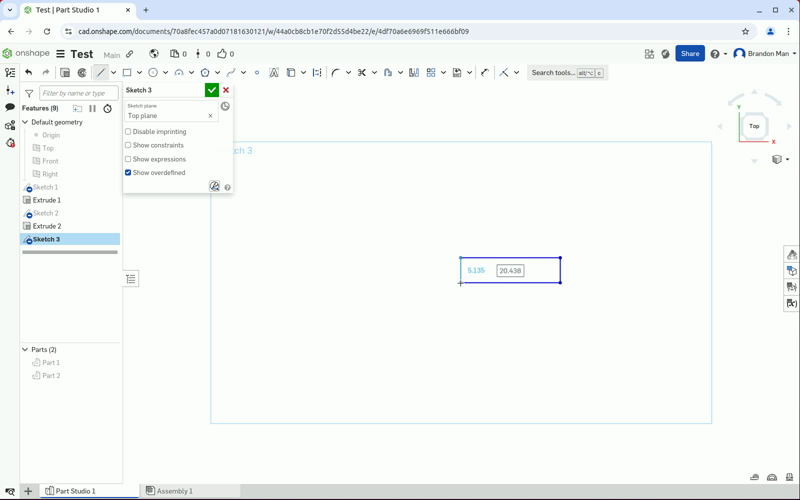
key_up(shift)
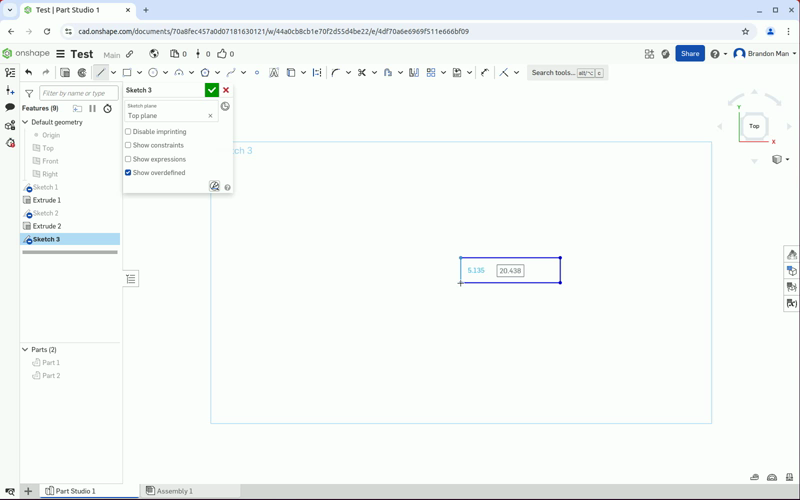
click(460, 282)
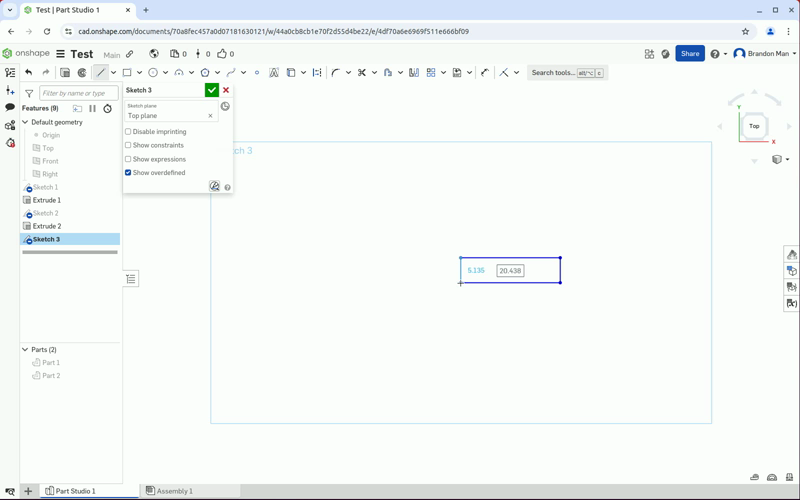
key(esc)
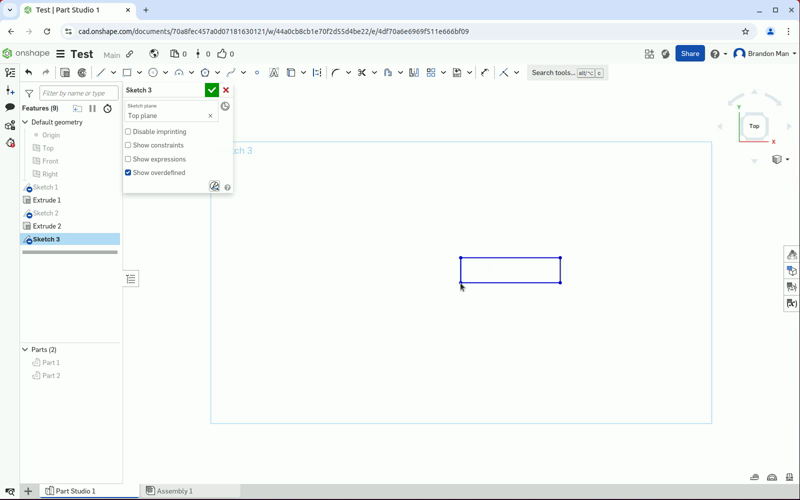
mouse_move(510, 260)
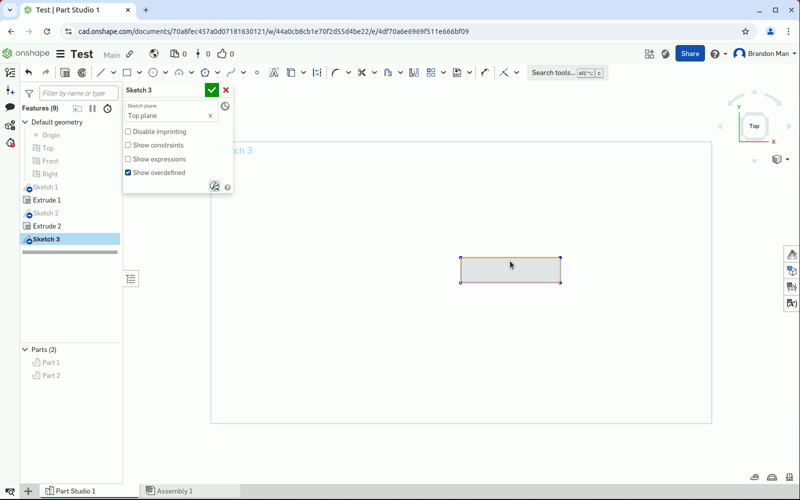
click(510, 260)
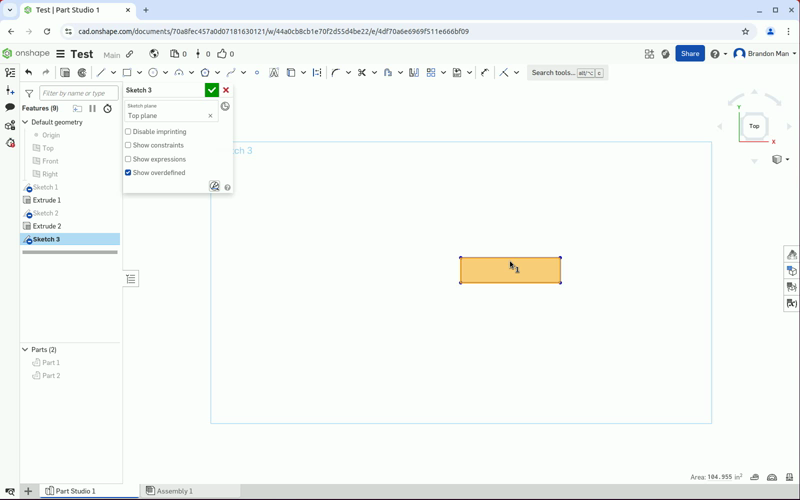
mouse_move(73, 352)
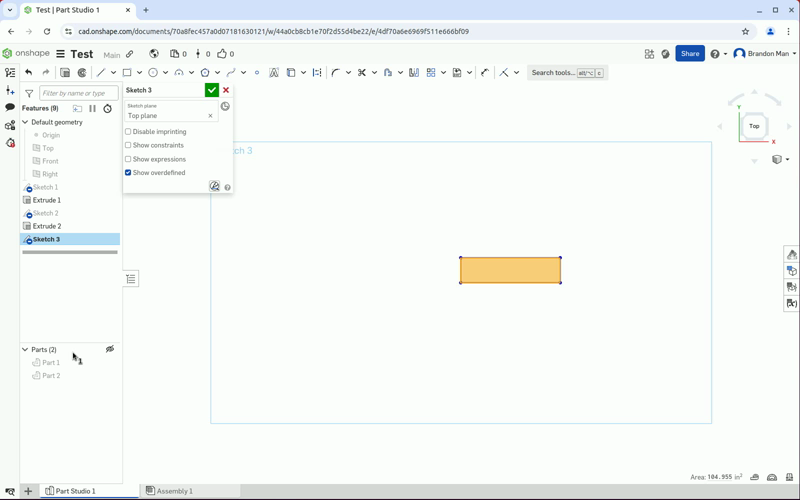
key(shift+y)
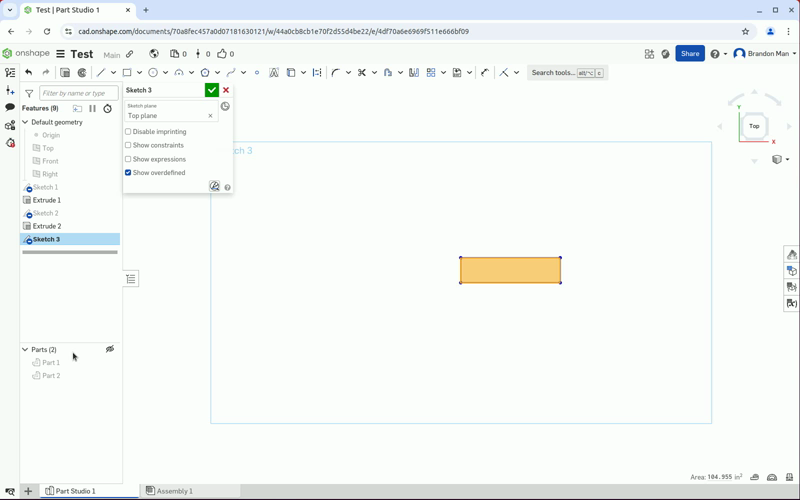
key(shift+e)
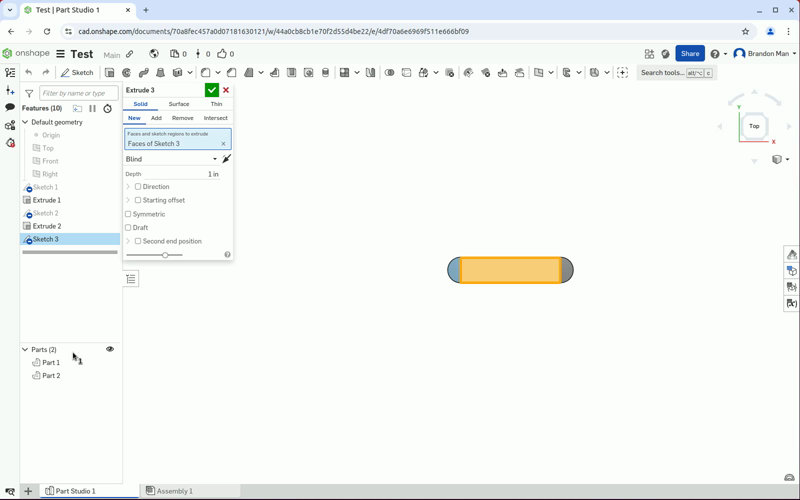
mouse_move(143, 106)
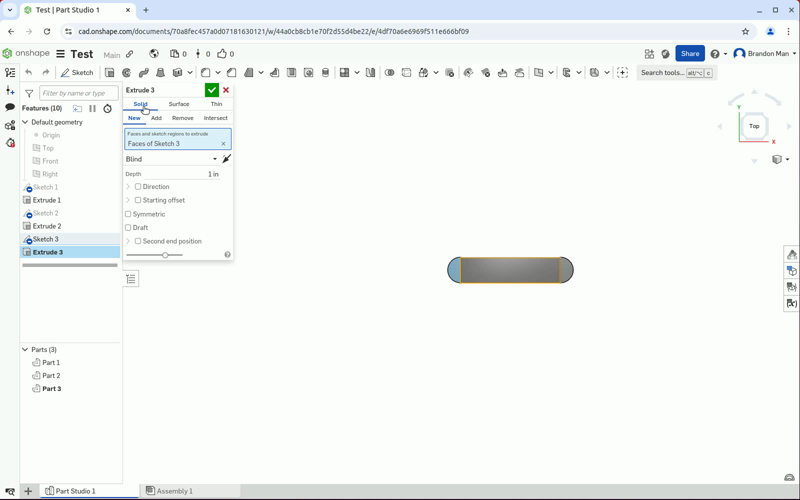
click(143, 106)
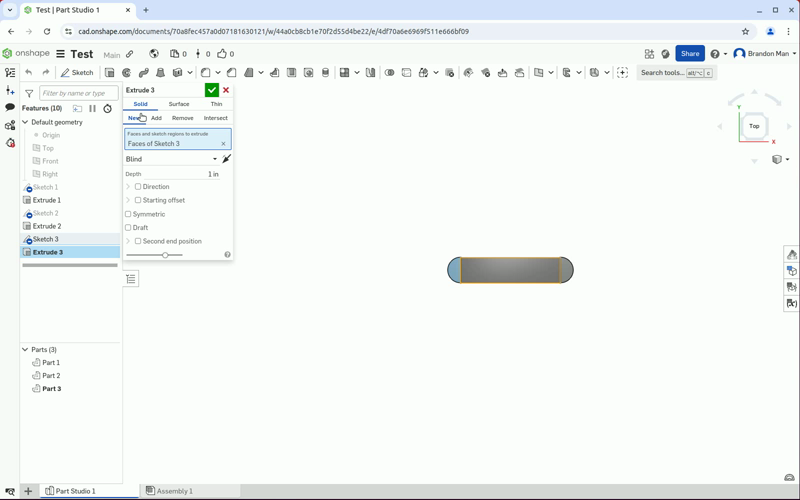
mouse_move(137, 120)
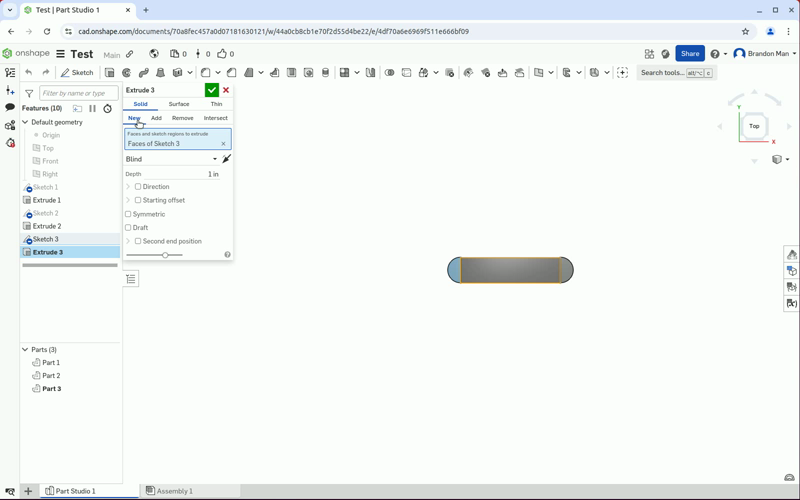
click(137, 120)
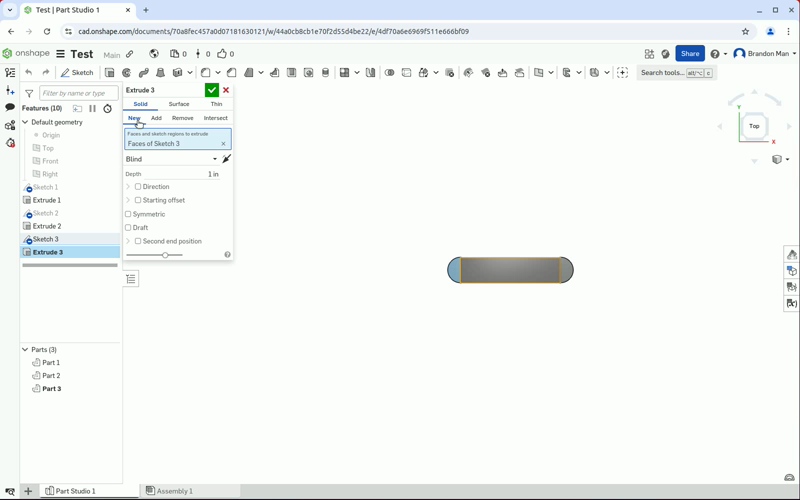
key(tab, 4)
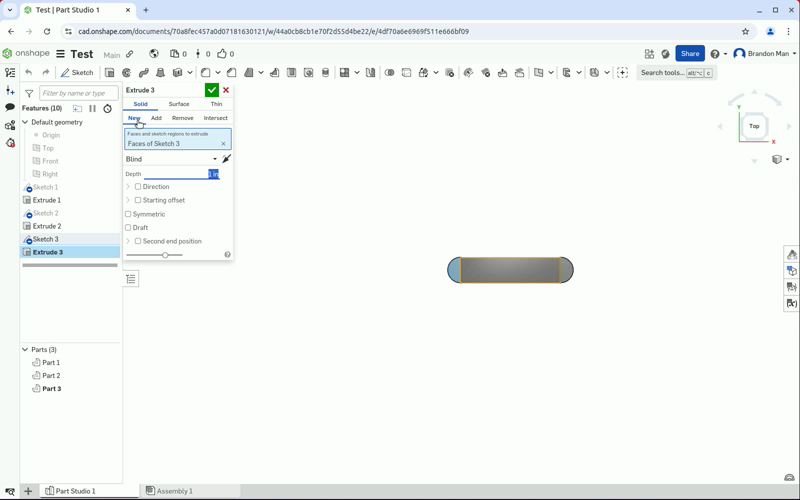
text(2.648)
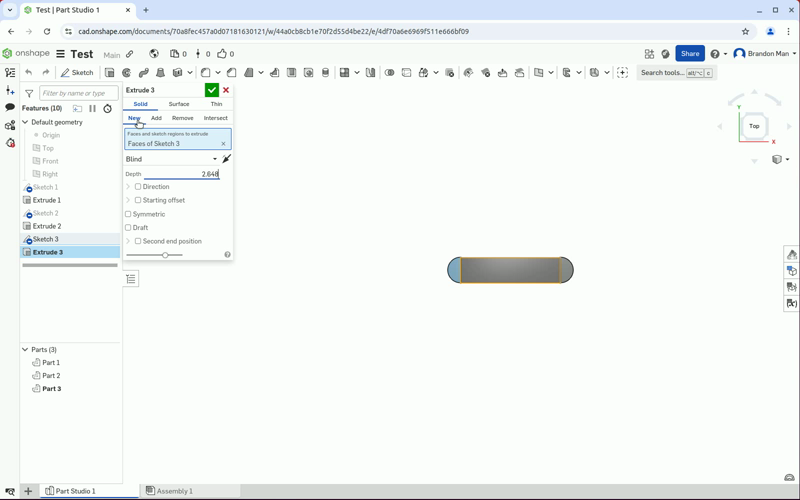
key(enter)
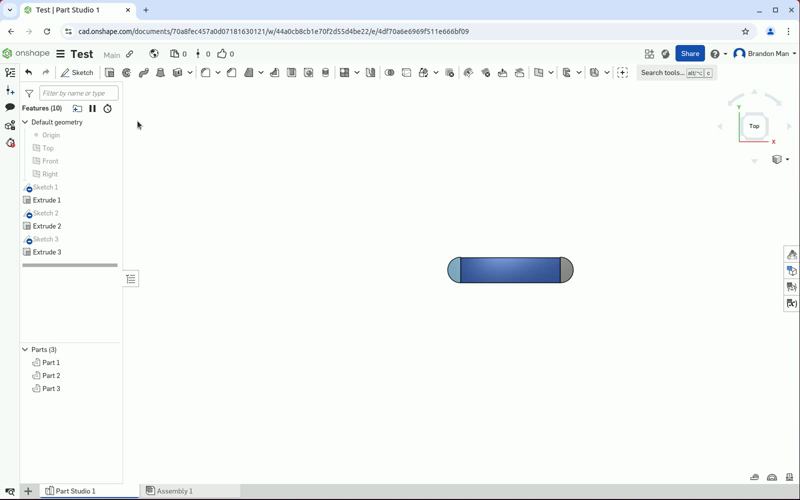
key(shift+h)
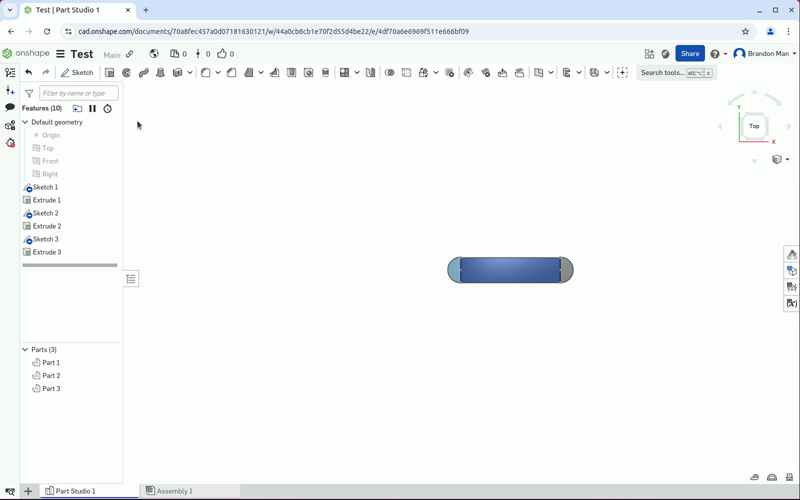
key(shift+h)
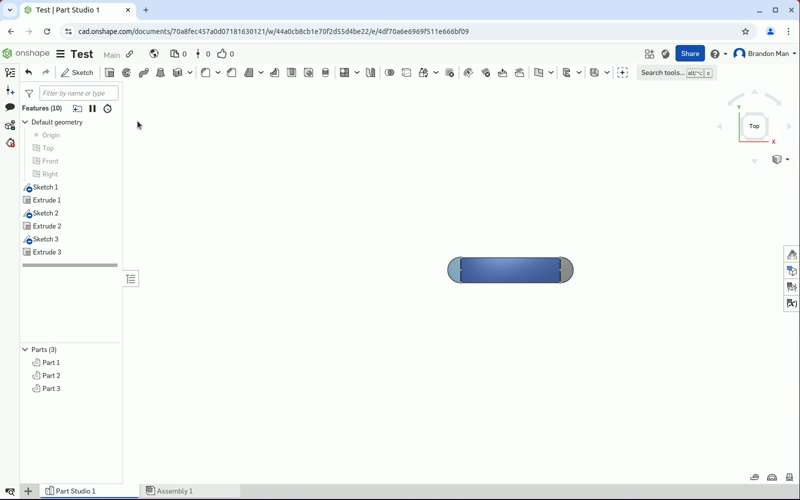
key(shift+7)
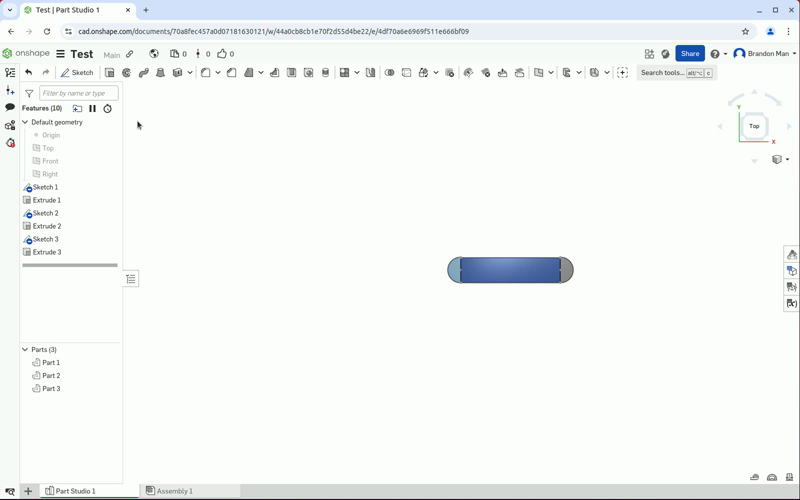
key(up, 3)
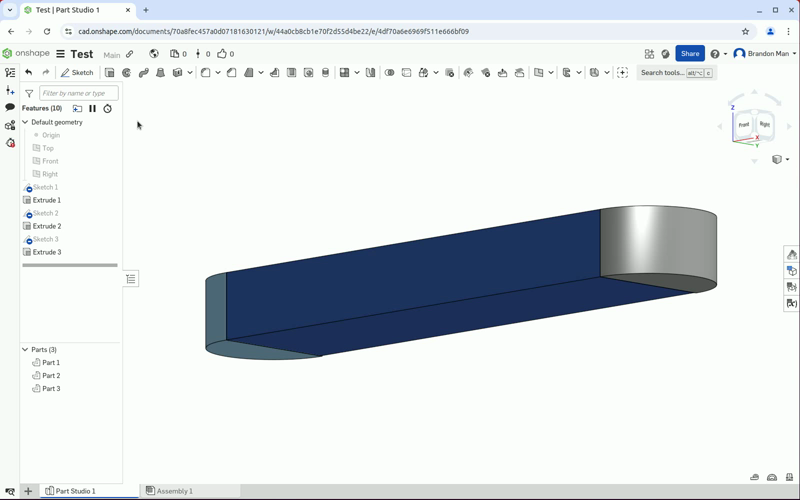
key(left, 3)
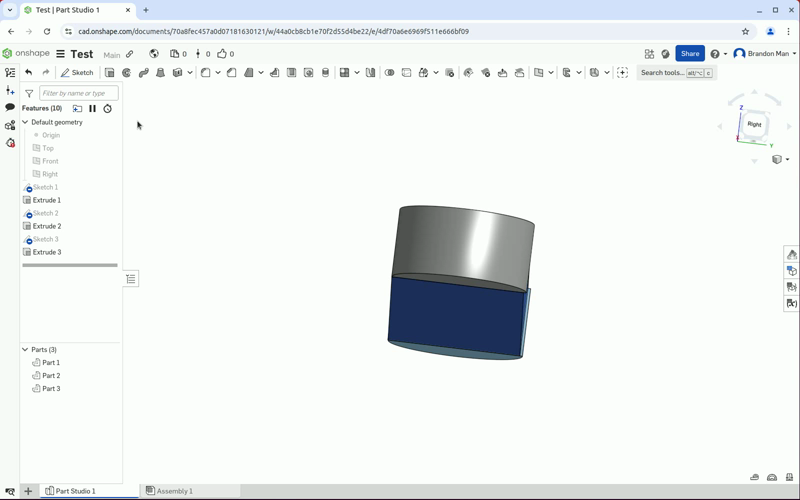
key(right, 3)
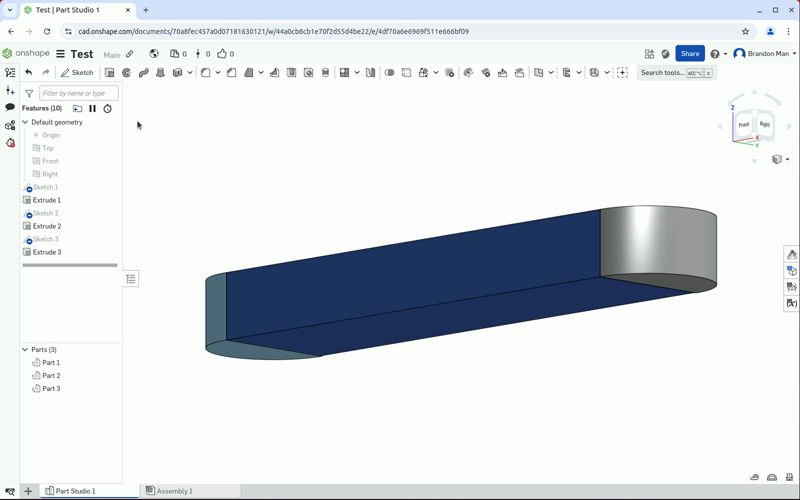
key(down, 3)
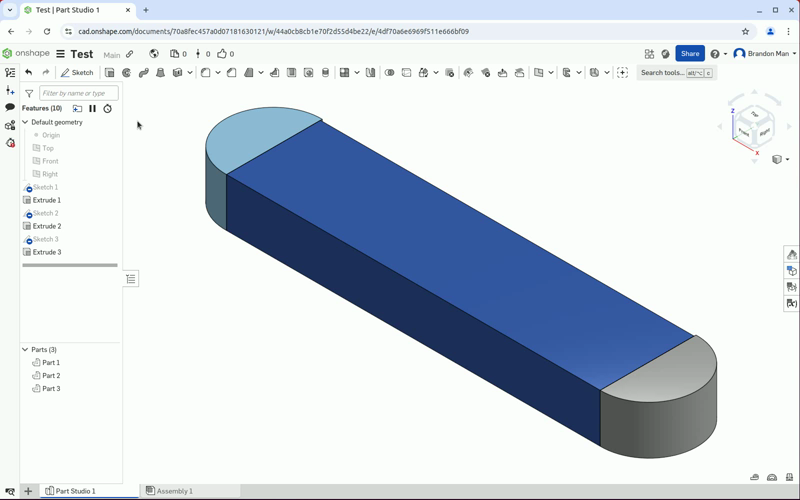
mouse_move(73, 189)
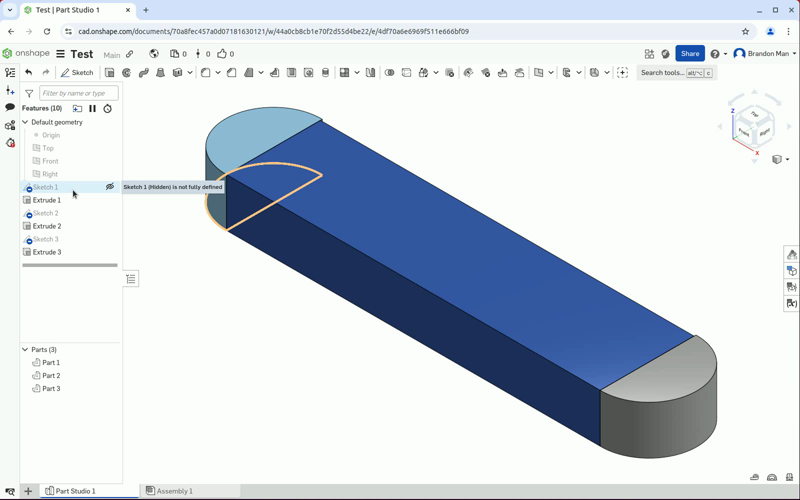
click(73, 189)